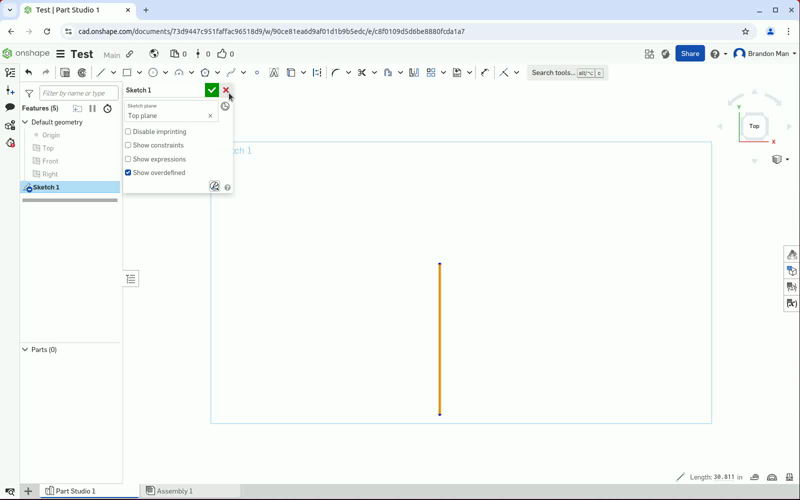
key(shift+h)
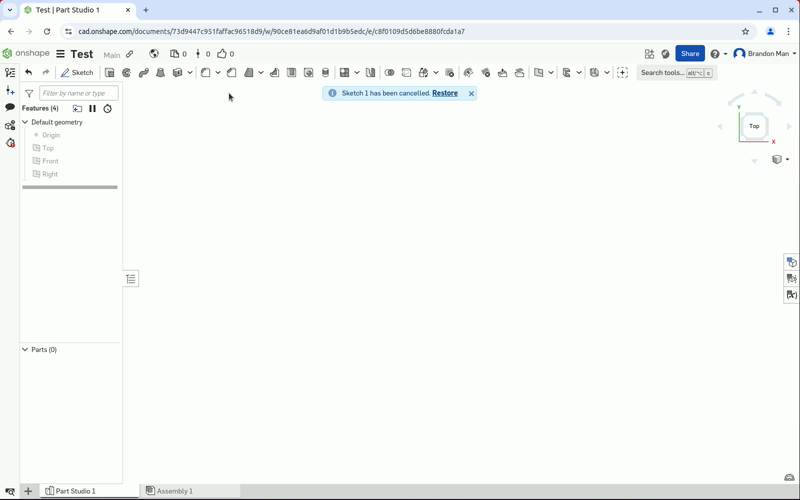
mouse_move(73, 352)
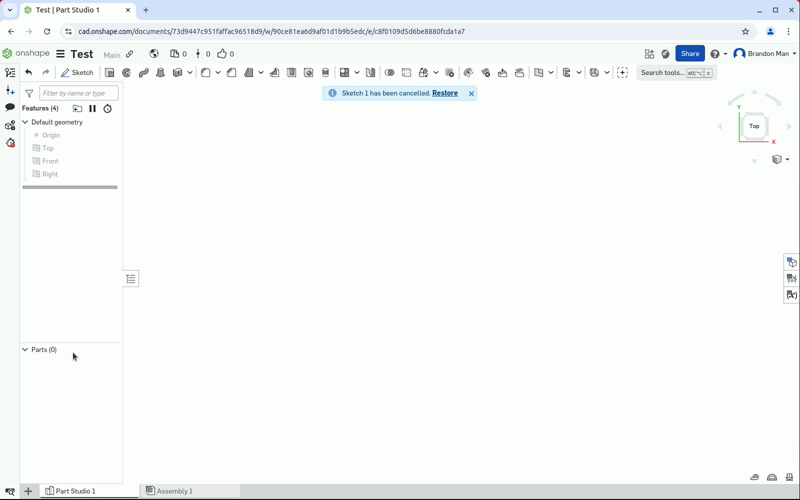
key(y)
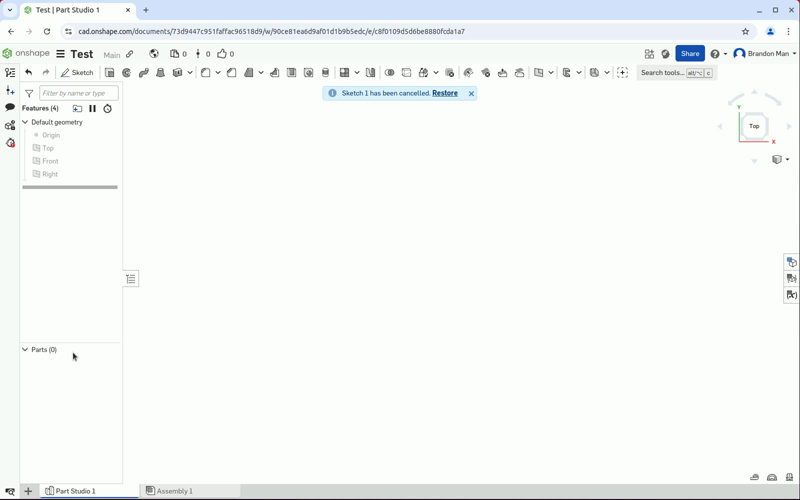
key(shift+p)
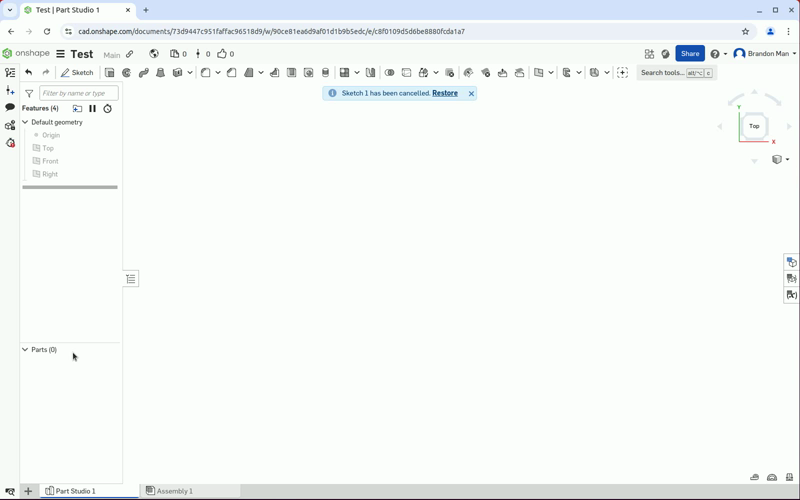
key(space)
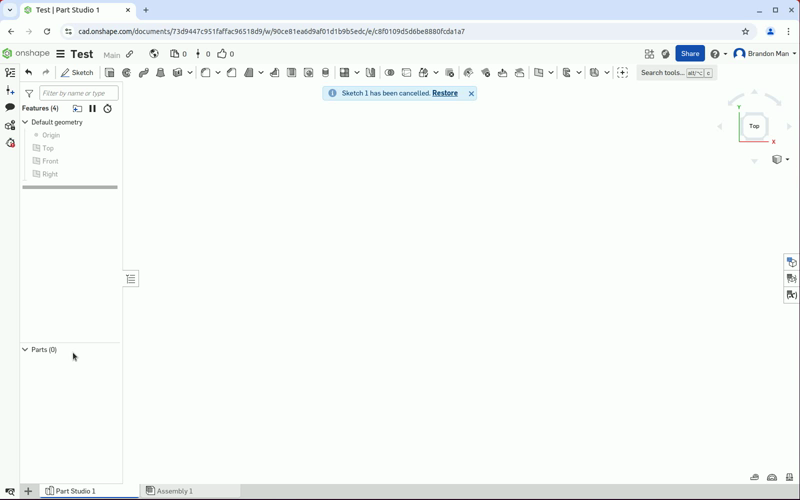
key_down(shift)
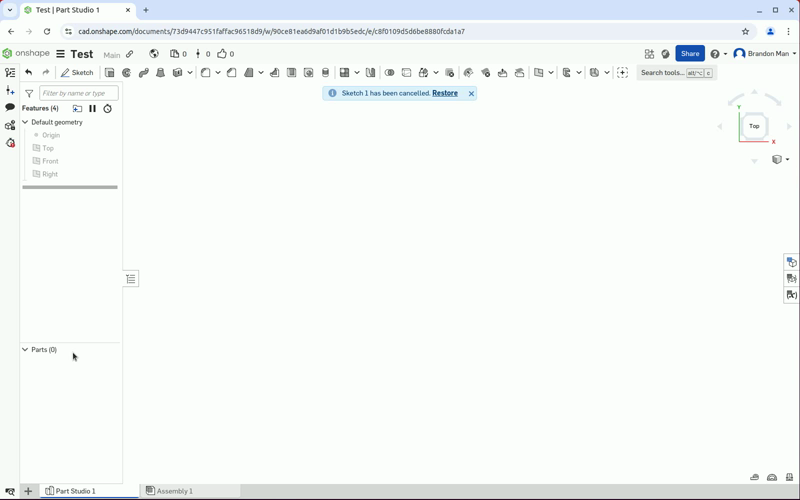
key(up)
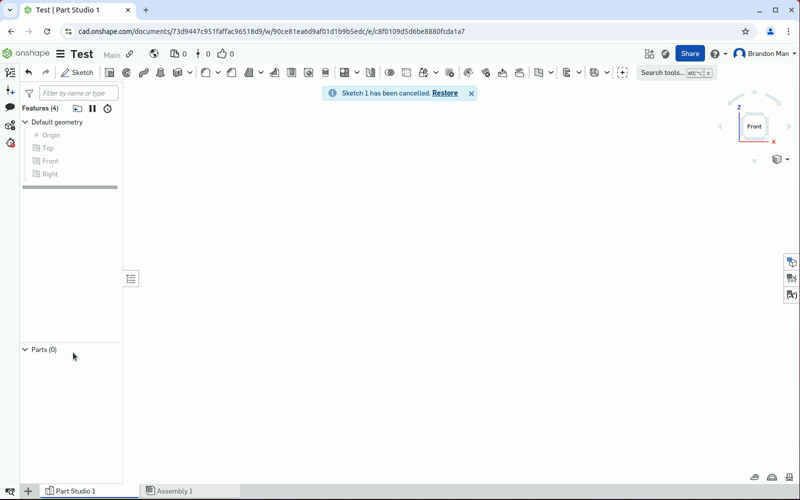
key_up(shift)
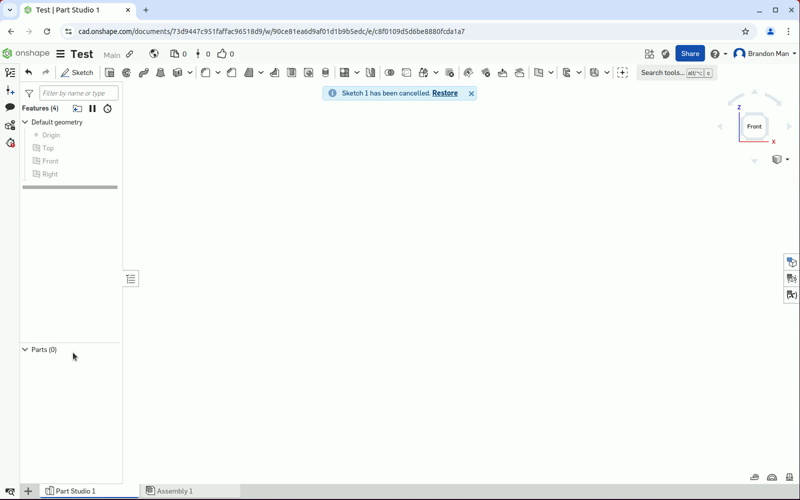
mouse_move(73, 352)
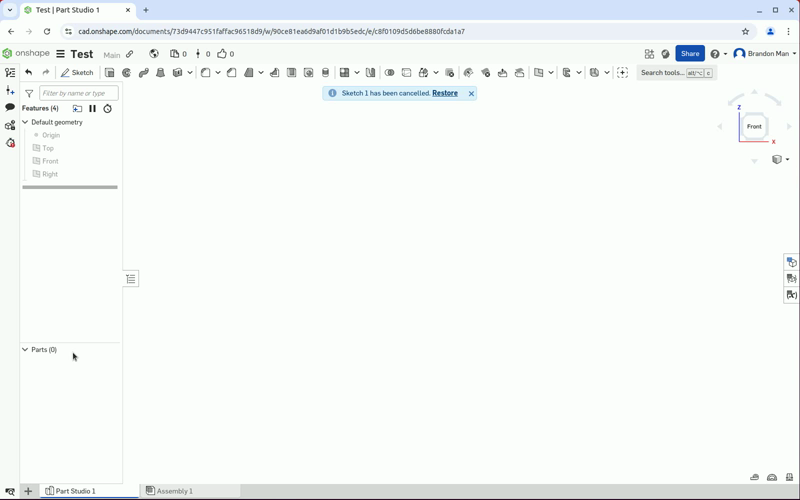
key(shift+y)
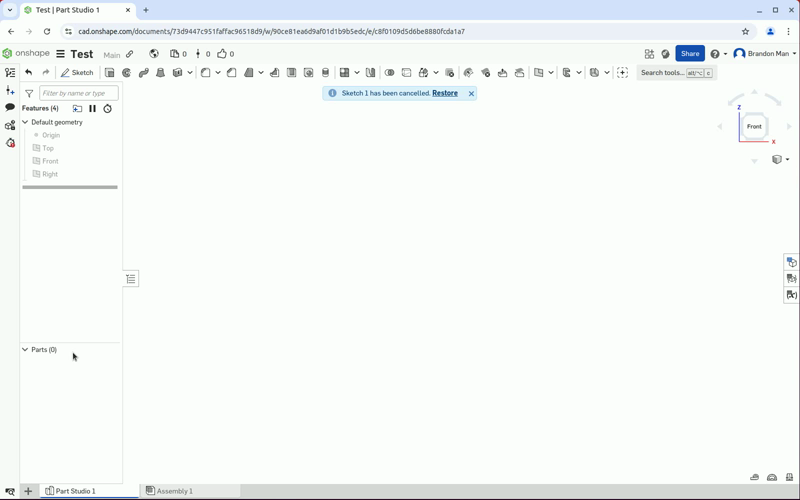
key(shift+s)
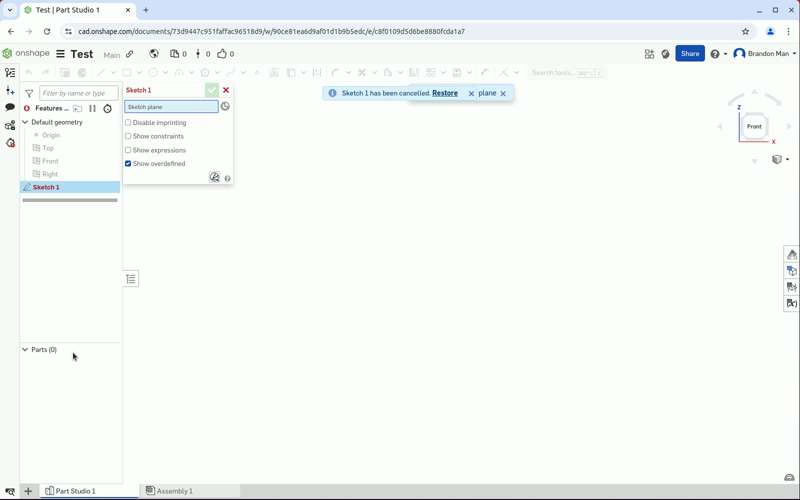
mouse_move(73, 163)
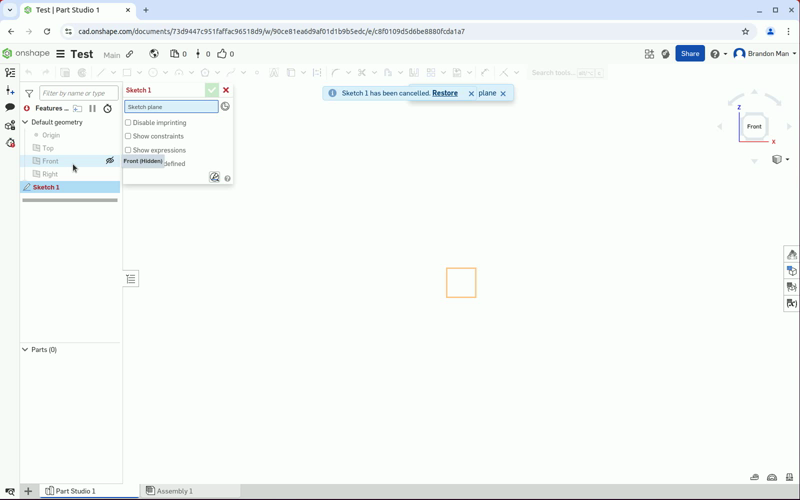
click(73, 163)
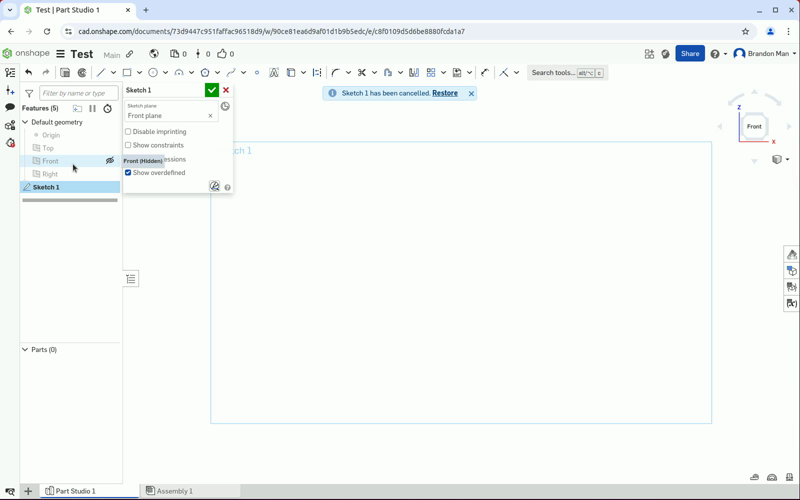
mouse_move(73, 352)
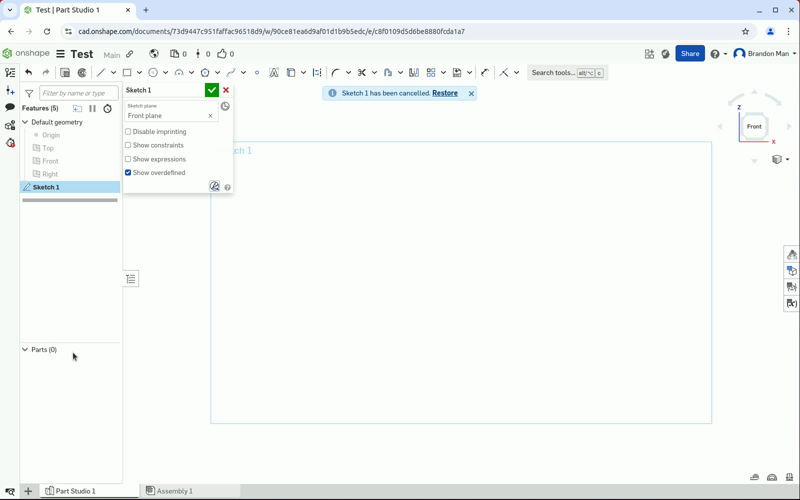
key(y)
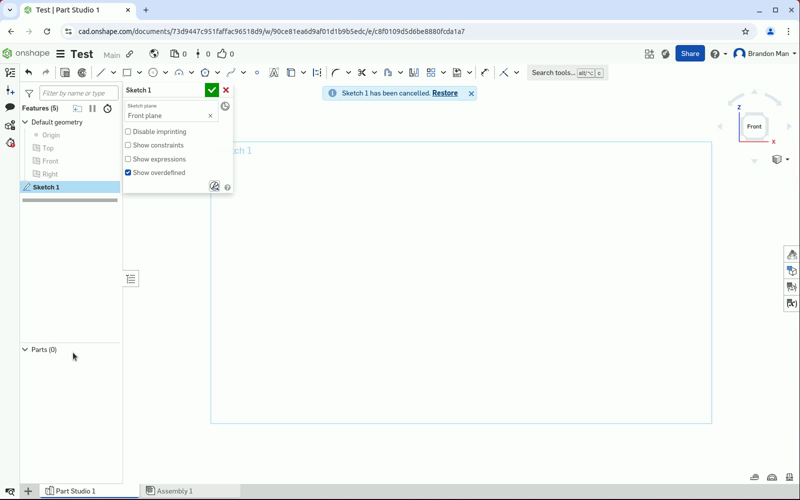
key(l)
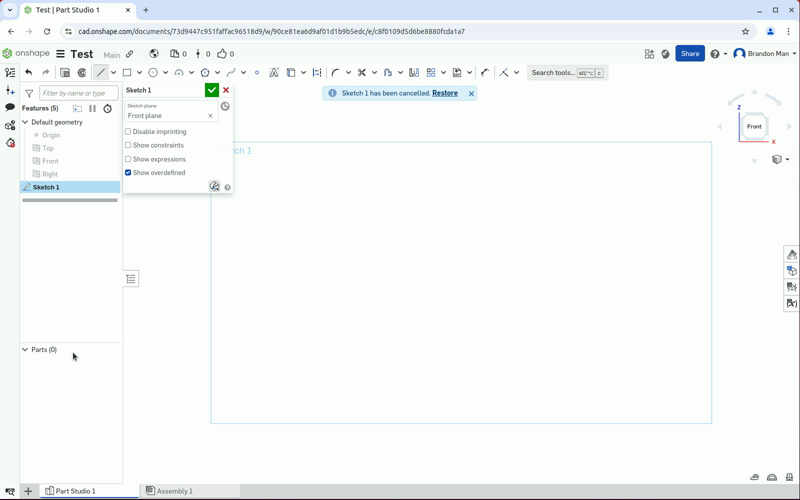
key_down(shift)
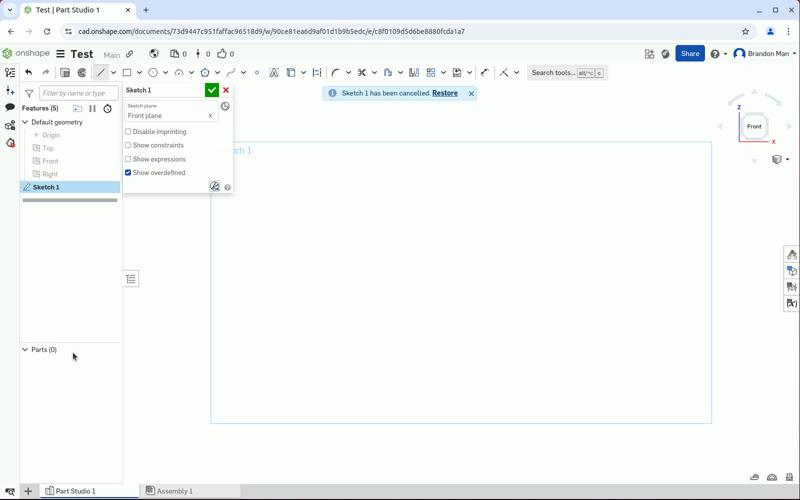
mouse_move(460, 329)
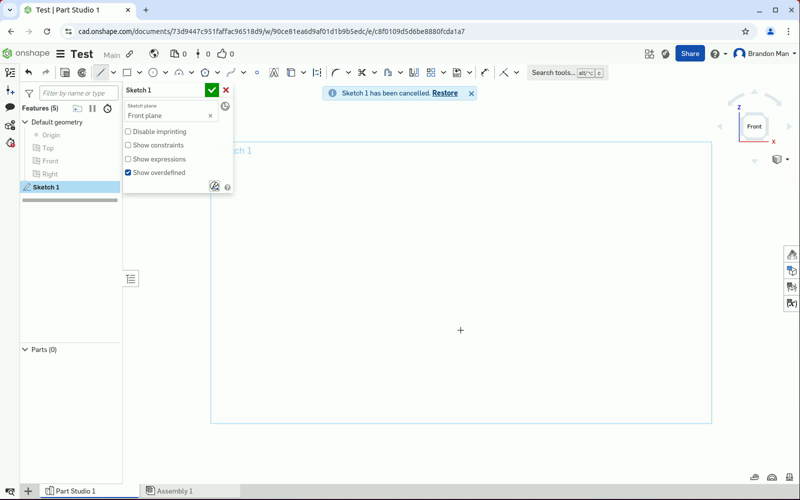
click(460, 329)
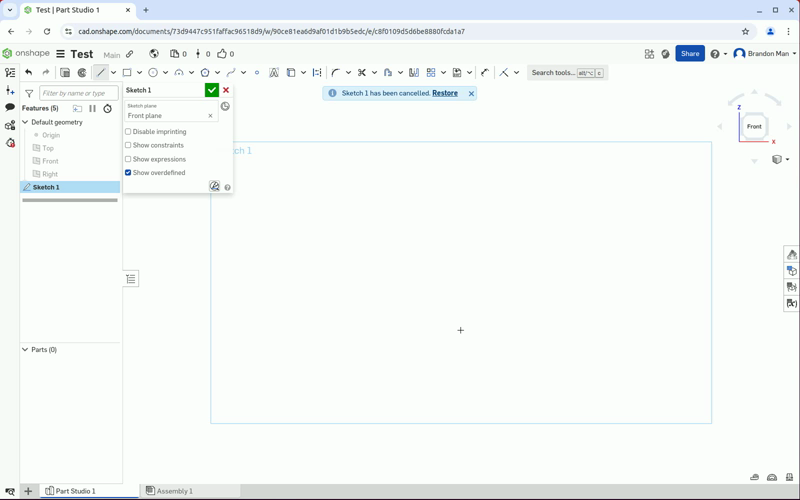
key_up(shift)
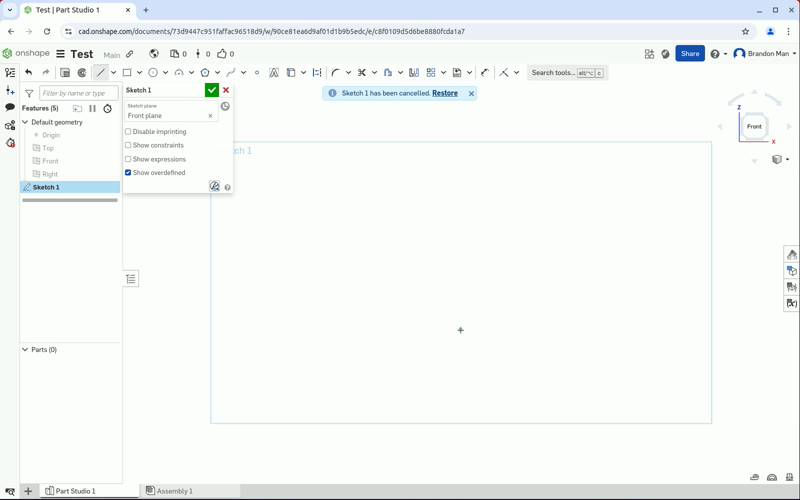
key_down(shift)
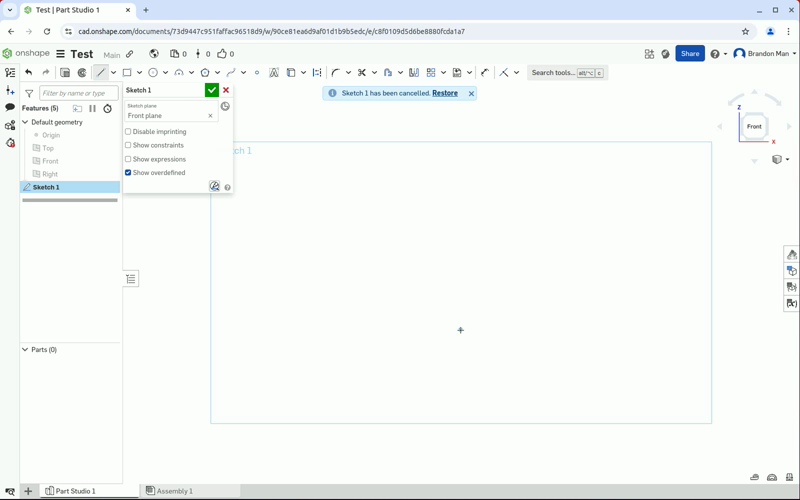
mouse_move(573, 283)
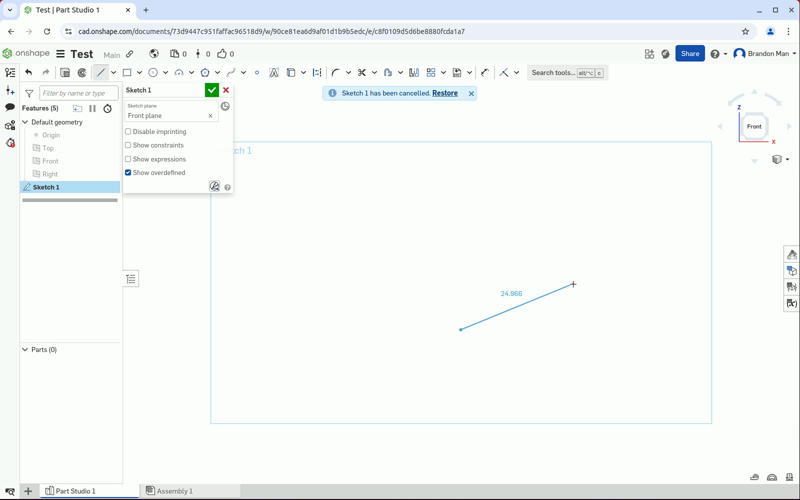
click(573, 283)
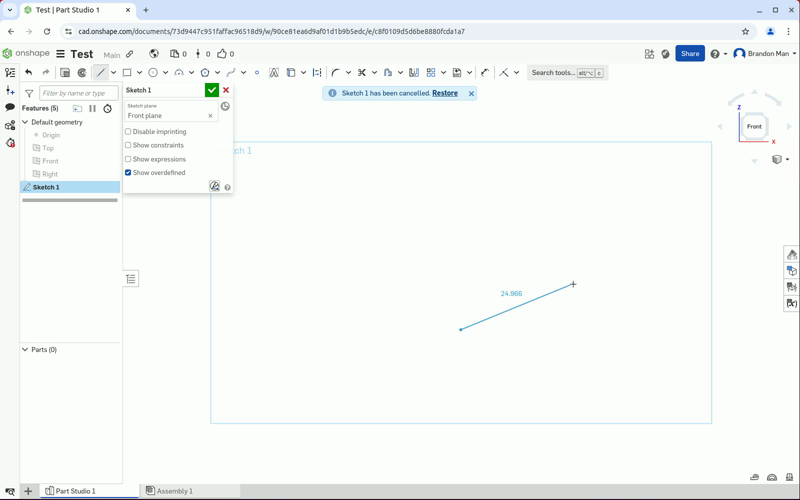
key_up(shift)
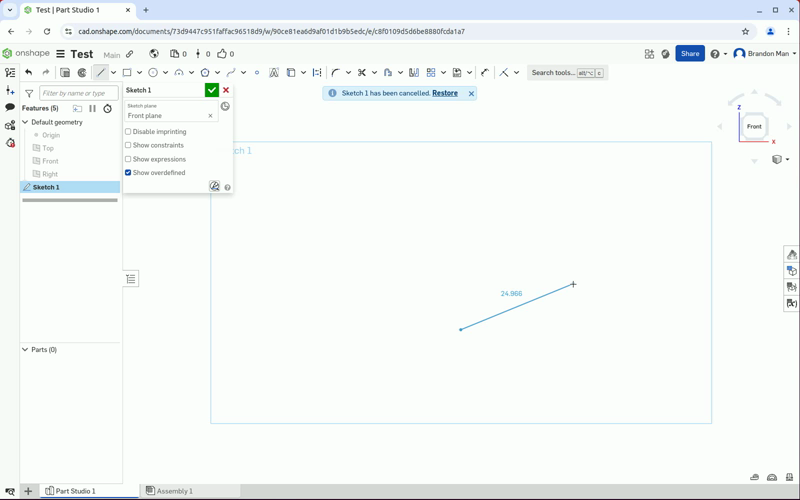
key_down(shift)
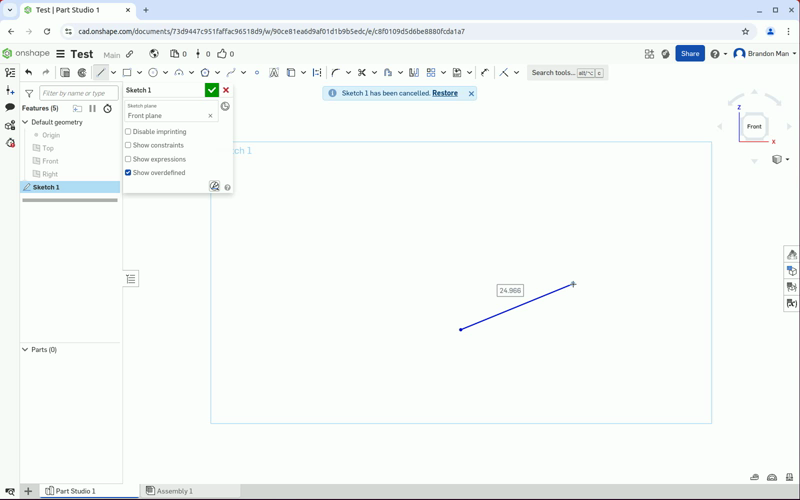
mouse_move(460, 283)
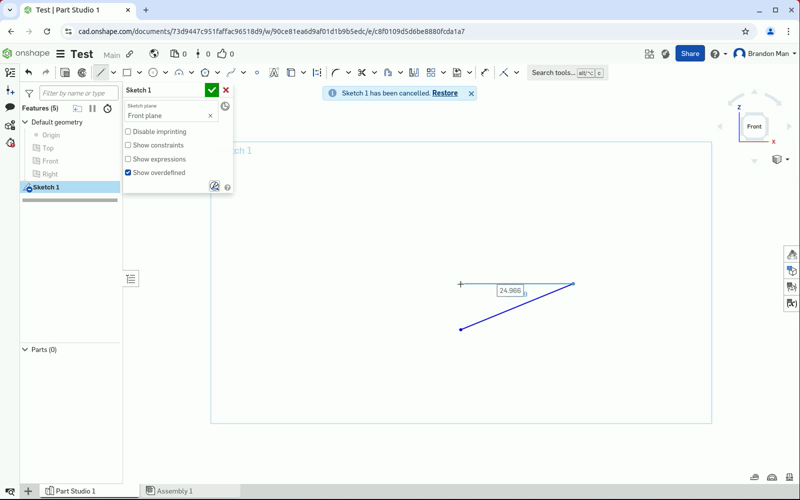
click(460, 283)
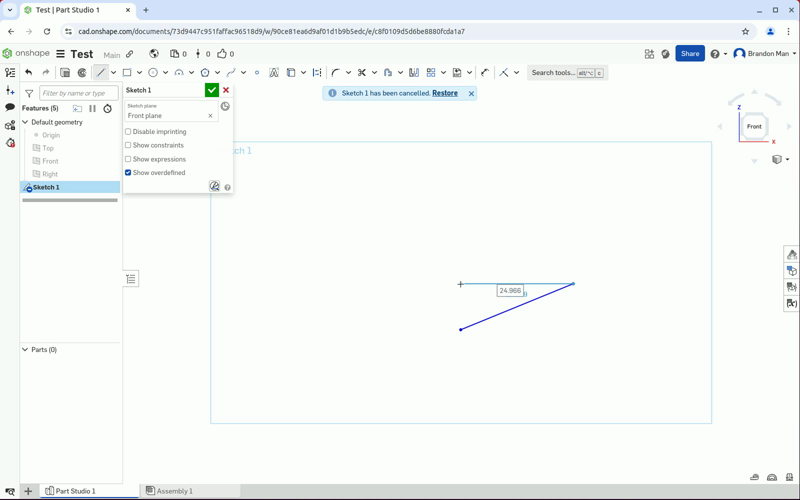
key_up(shift)
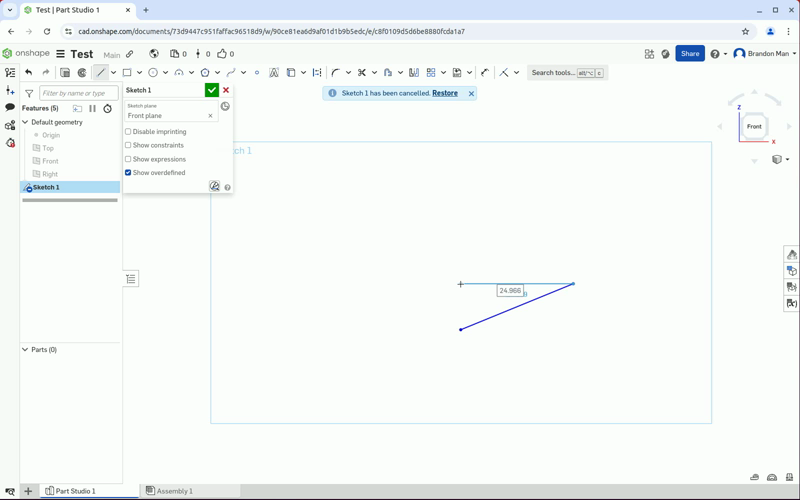
mouse_move(490, 283)
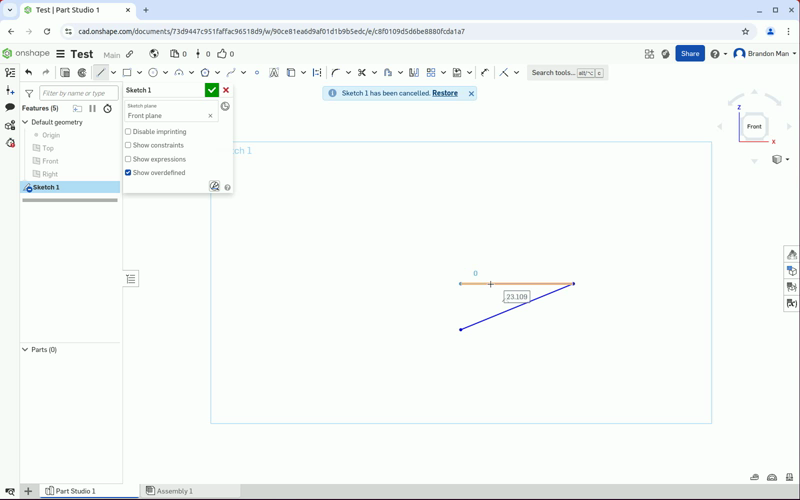
key_down(shift)
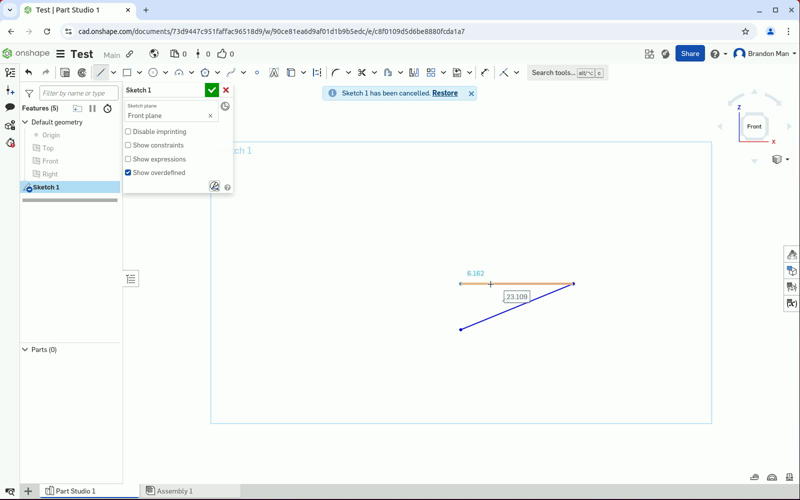
mouse_move(460, 329)
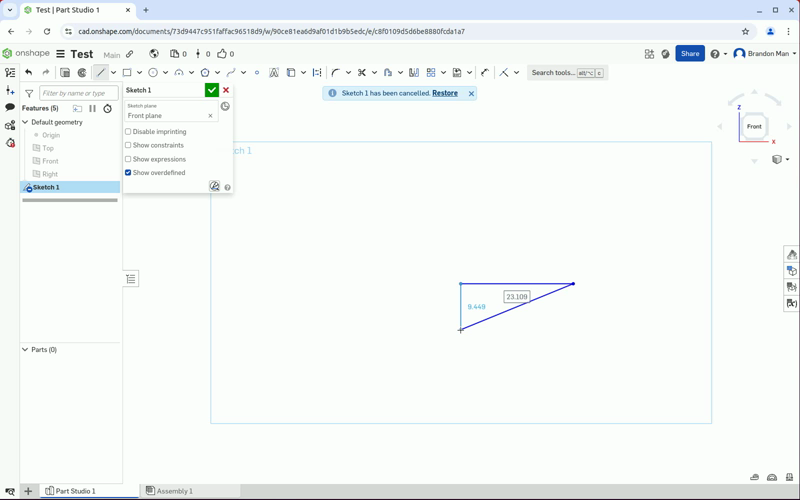
key_up(shift)
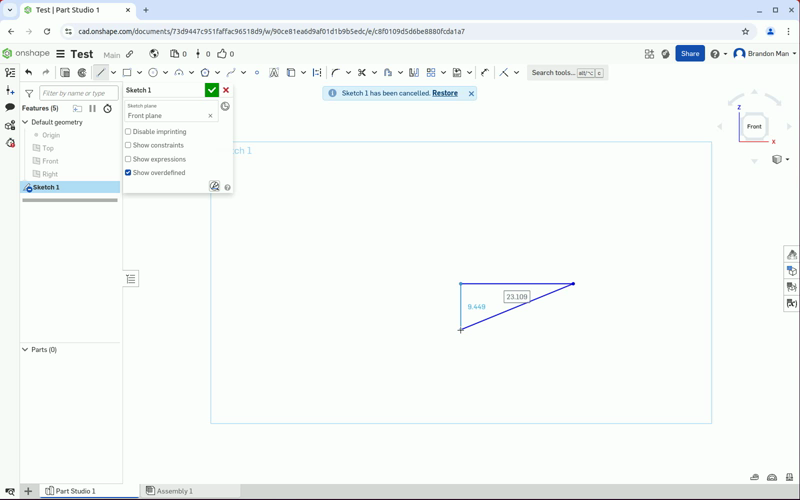
click(460, 329)
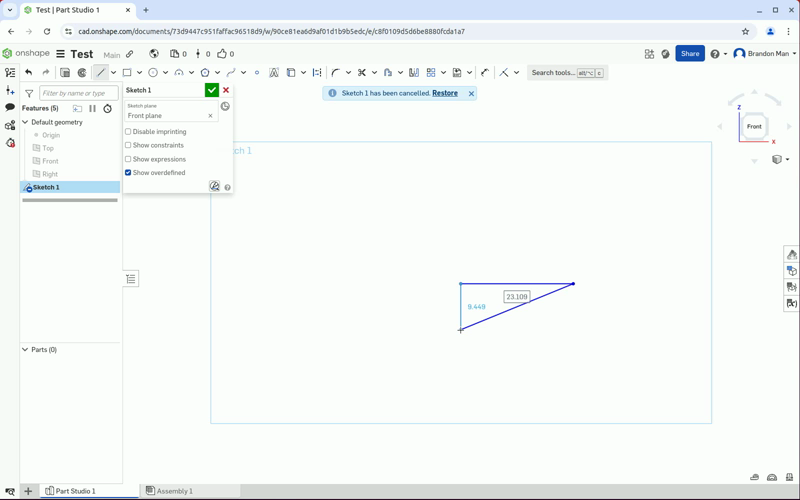
key(esc)
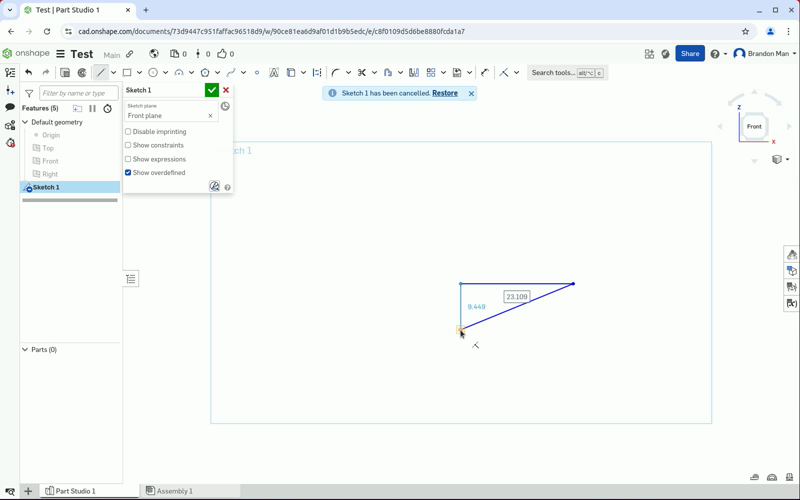
mouse_move(538, 285)
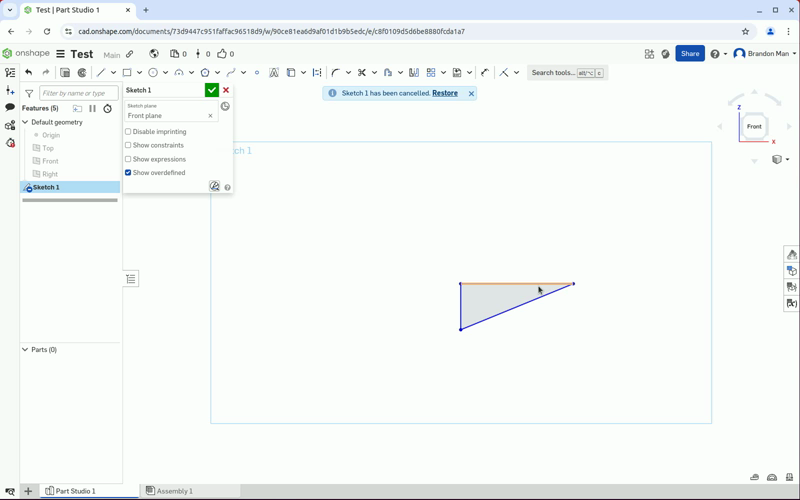
click(538, 285)
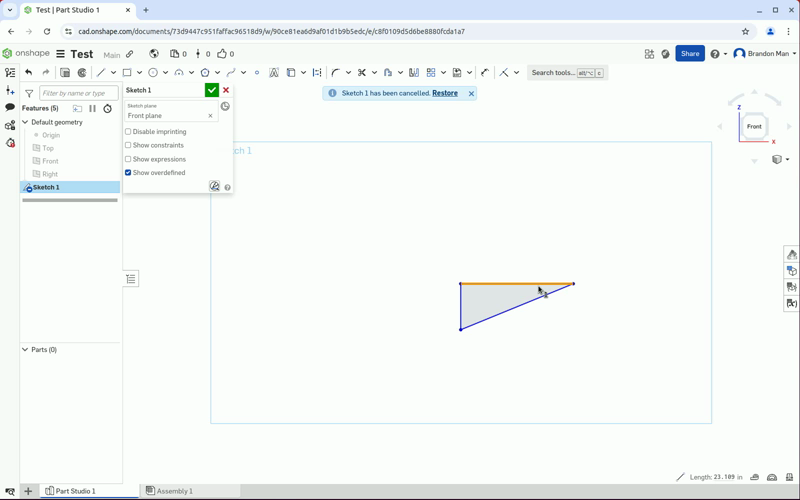
mouse_move(73, 352)
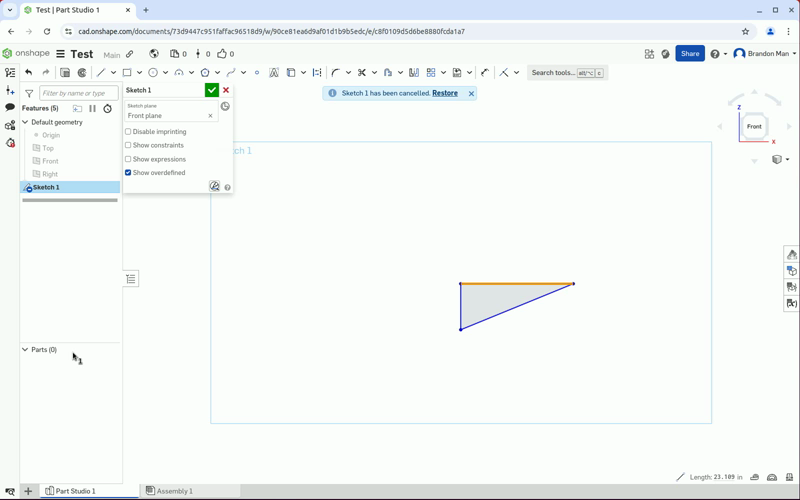
key(shift+y)
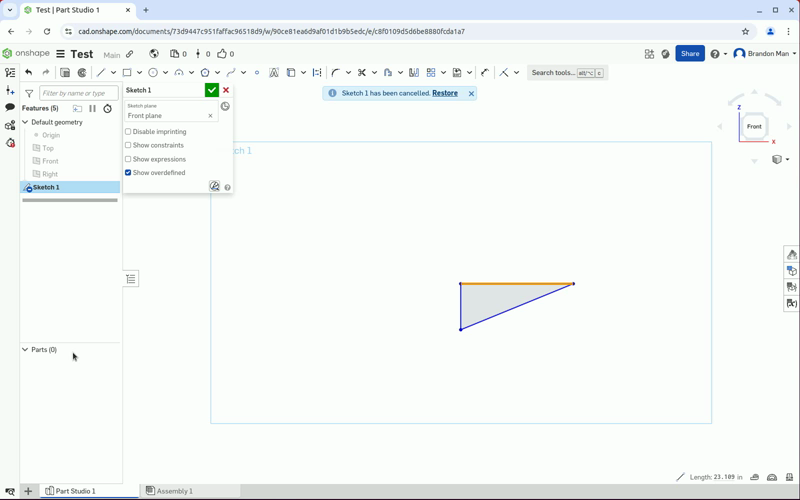
key(shift+e)
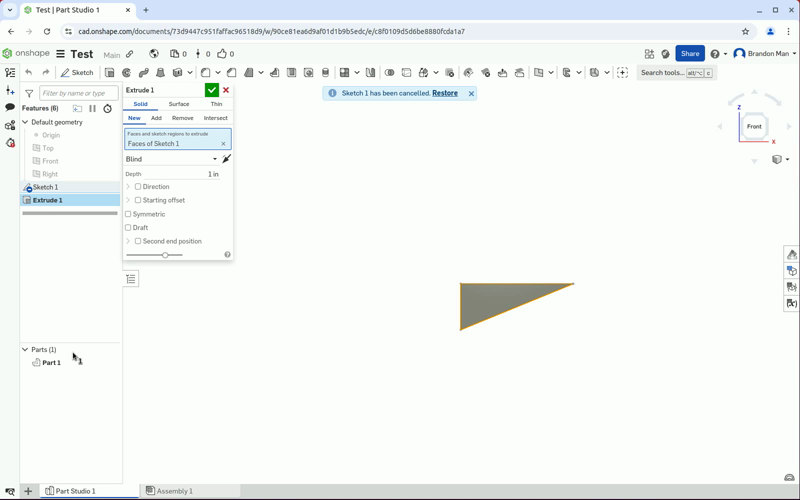
mouse_move(143, 106)
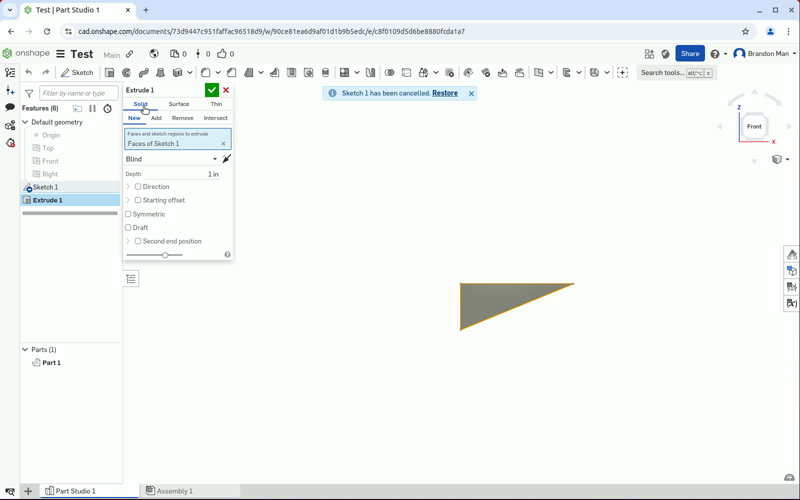
click(143, 106)
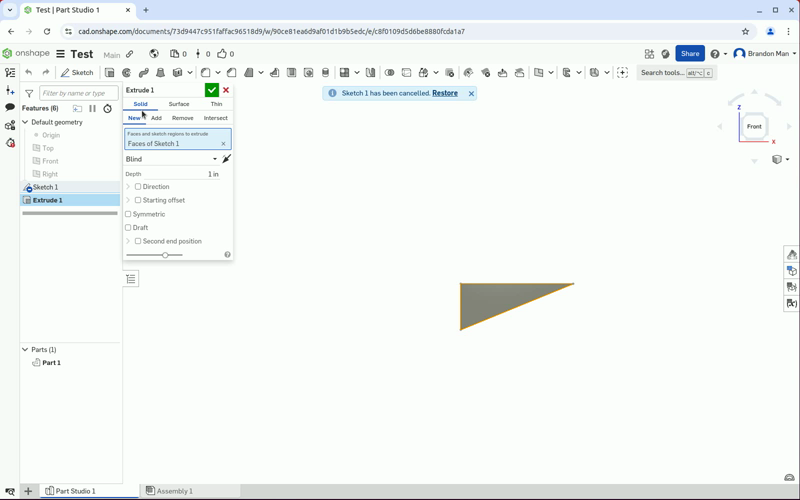
mouse_move(137, 120)
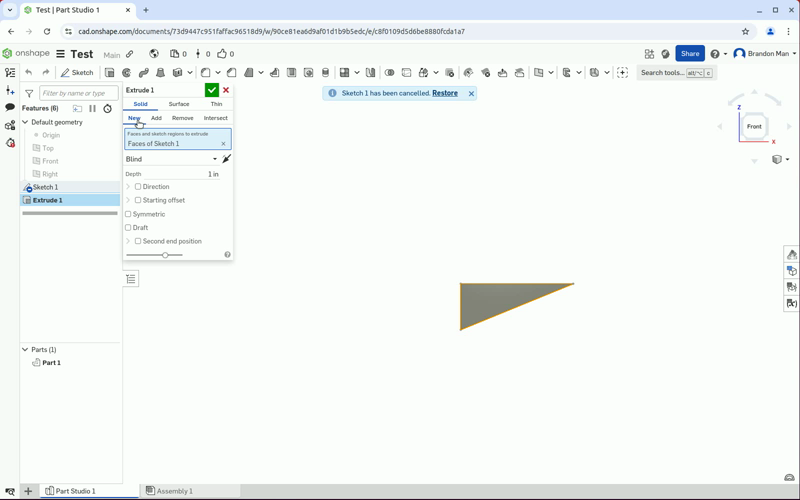
click(137, 120)
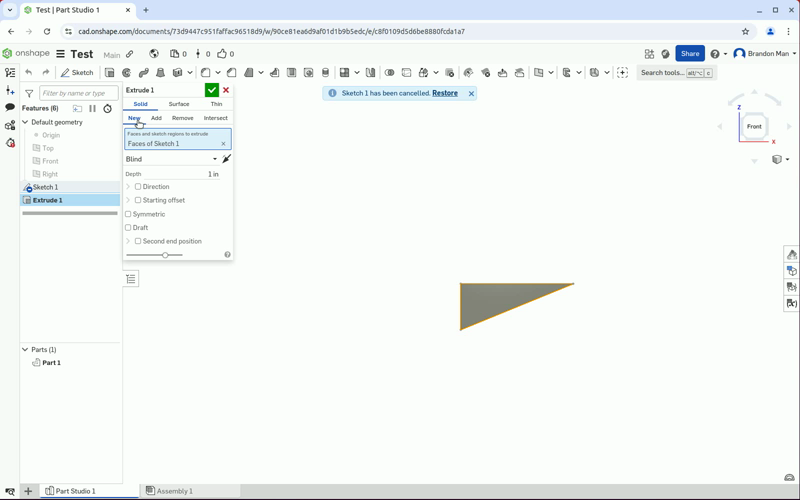
key(tab, 4)
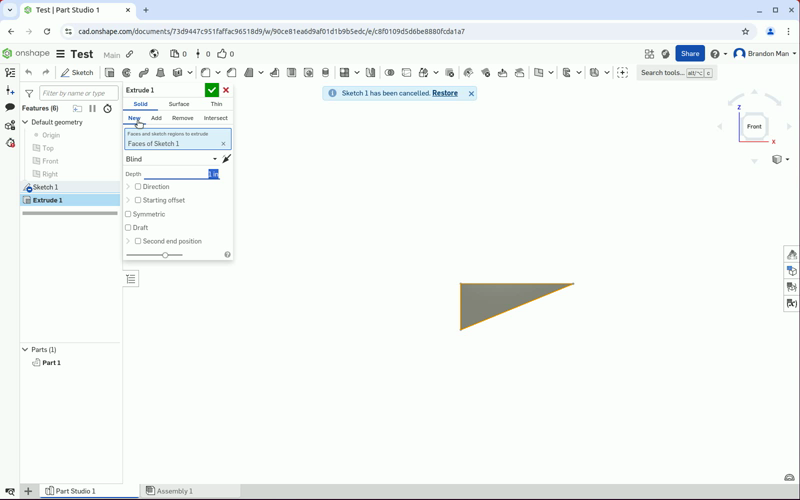
text(4.574)
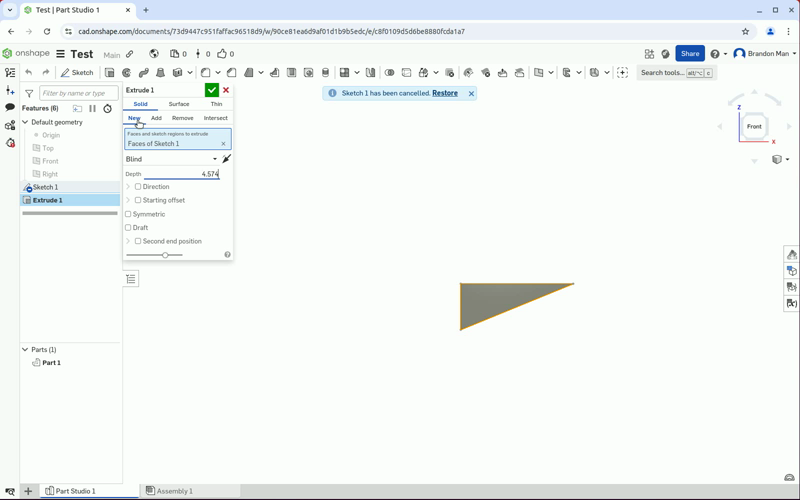
key(enter)
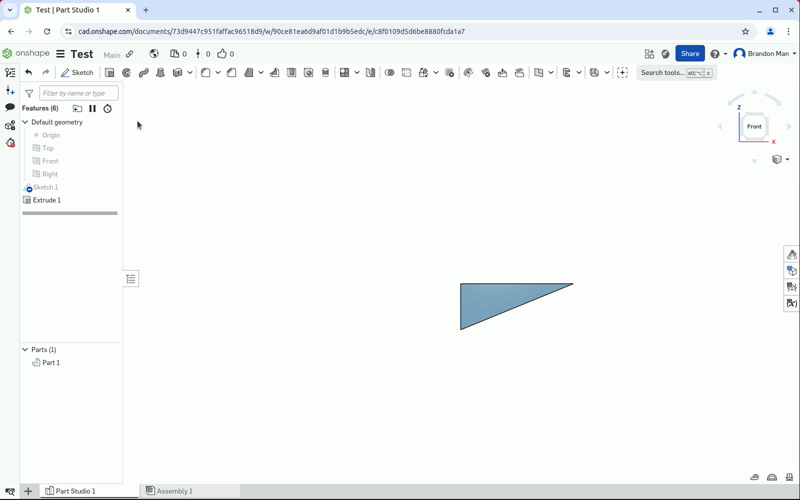
key(shift+h)
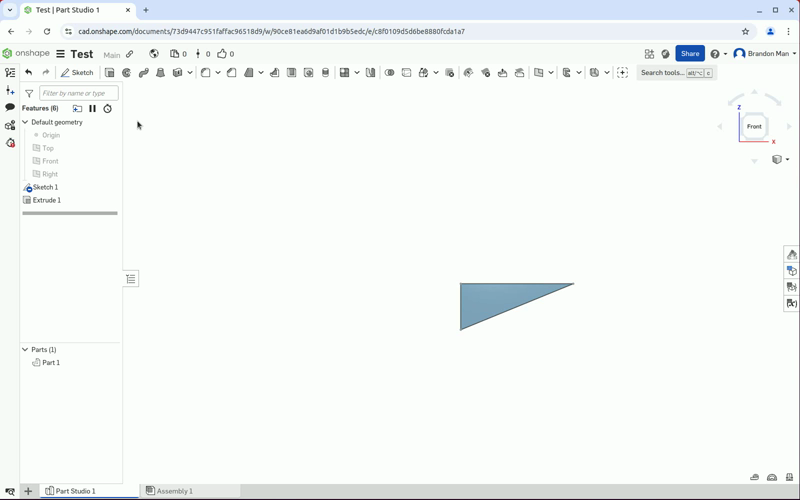
key(shift+h)
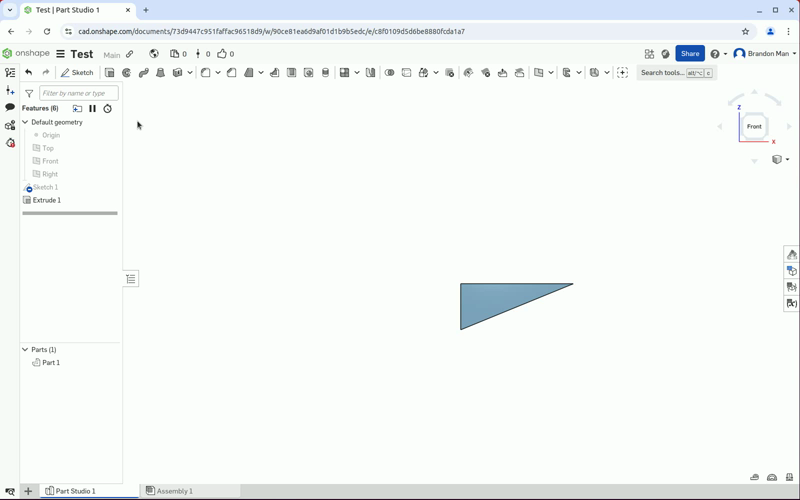
mouse_move(73, 189)
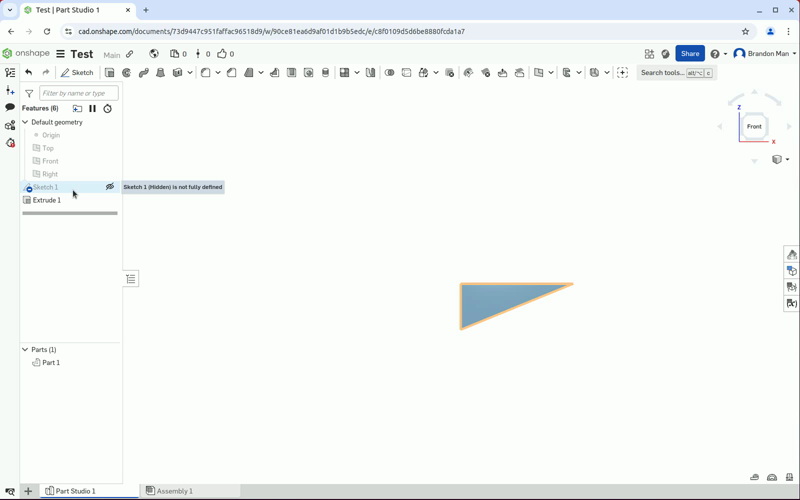
click(73, 189)
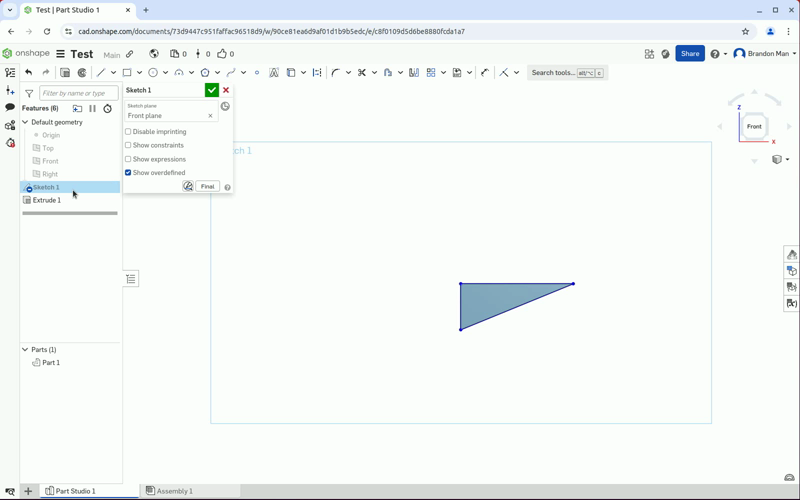
mouse_move(229, 92)
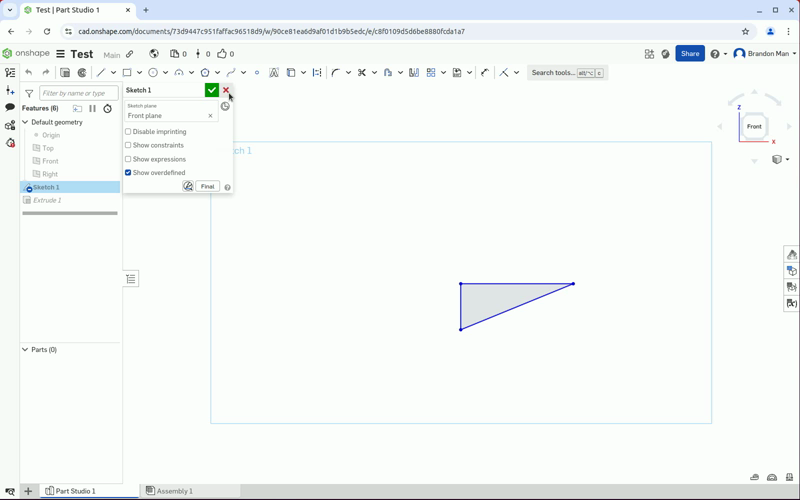
click(229, 92)
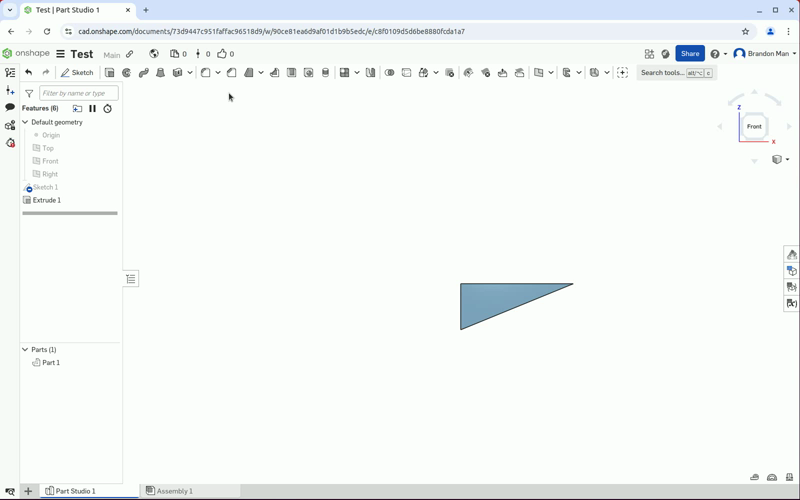
mouse_move(73, 352)
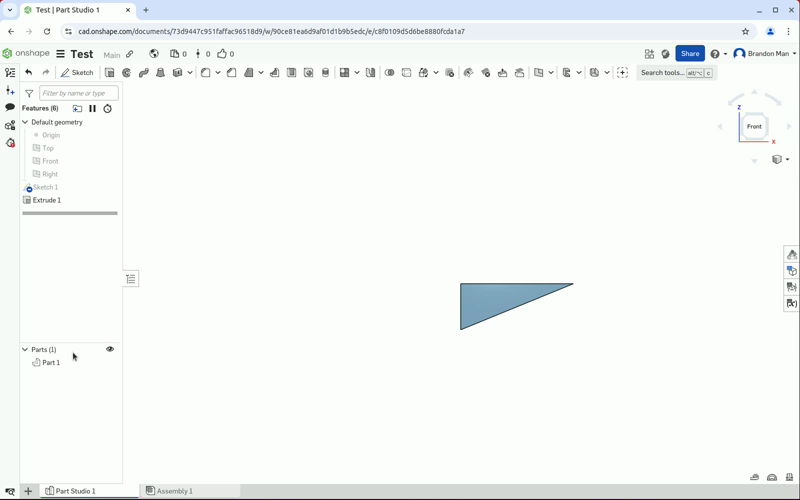
key(y)
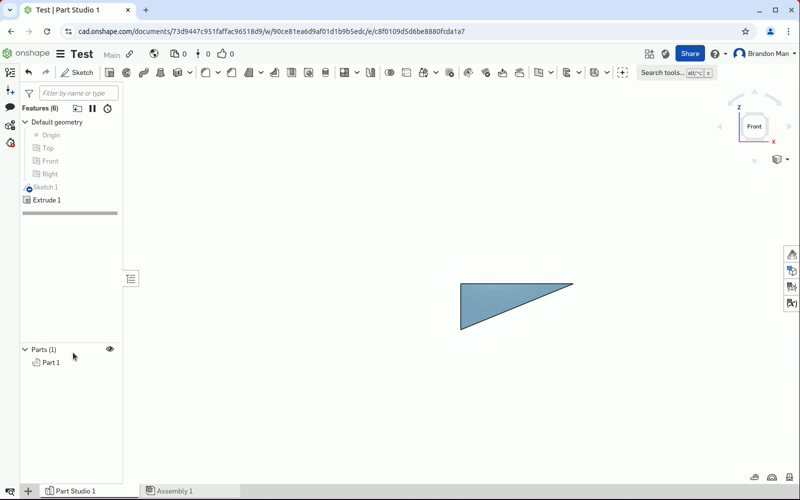
key(shift+p)
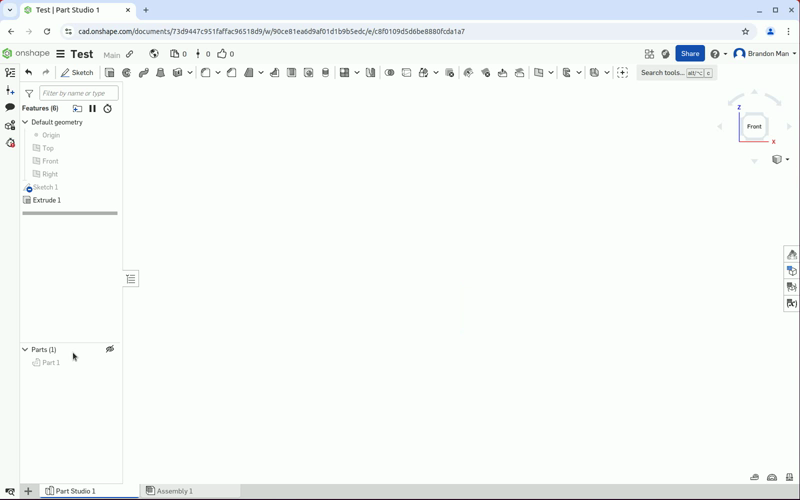
key(space)
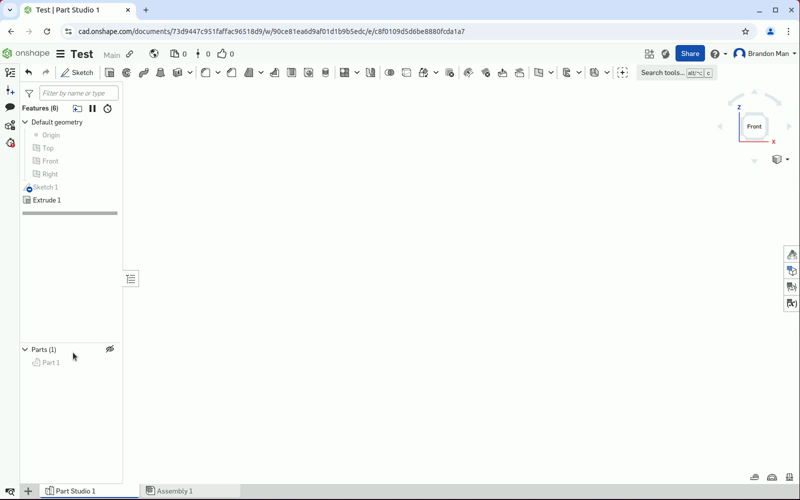
key_down(shift)
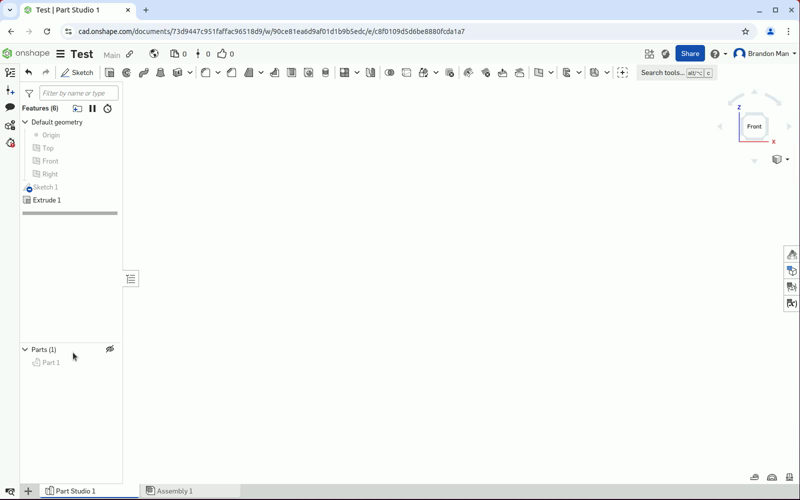
key(left)
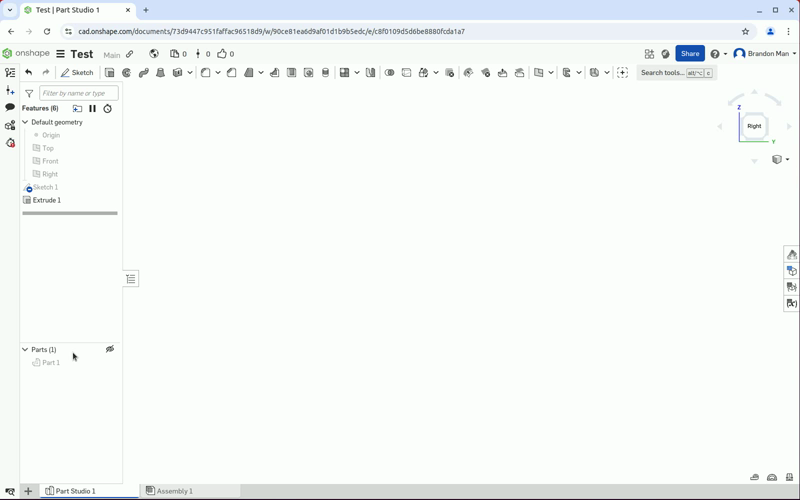
key_up(shift)
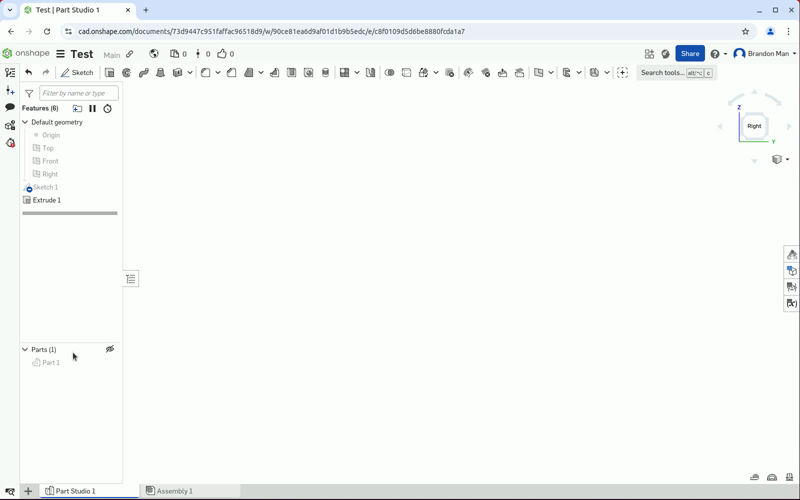
mouse_move(73, 352)
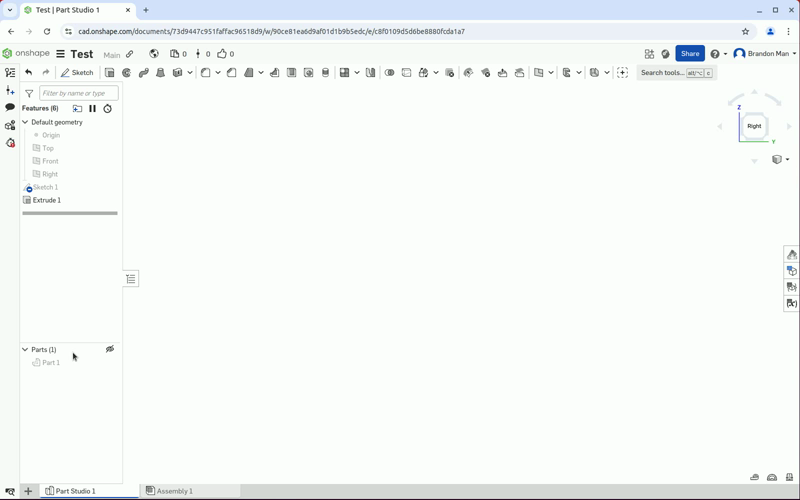
key(shift+y)
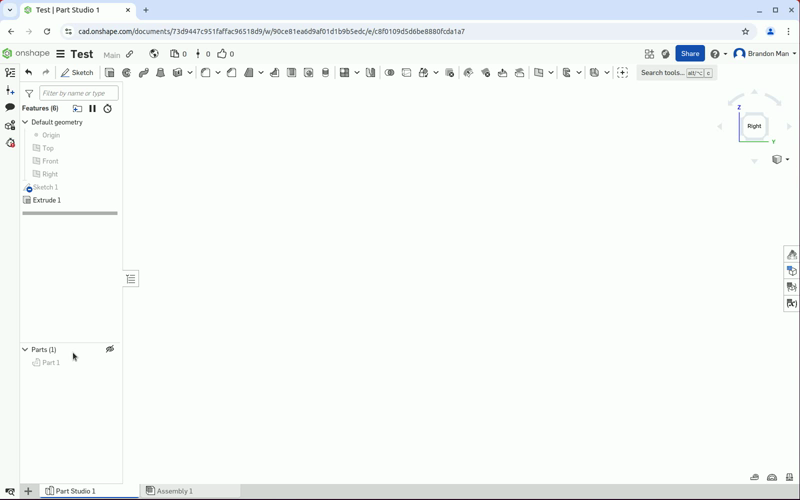
key(shift+s)
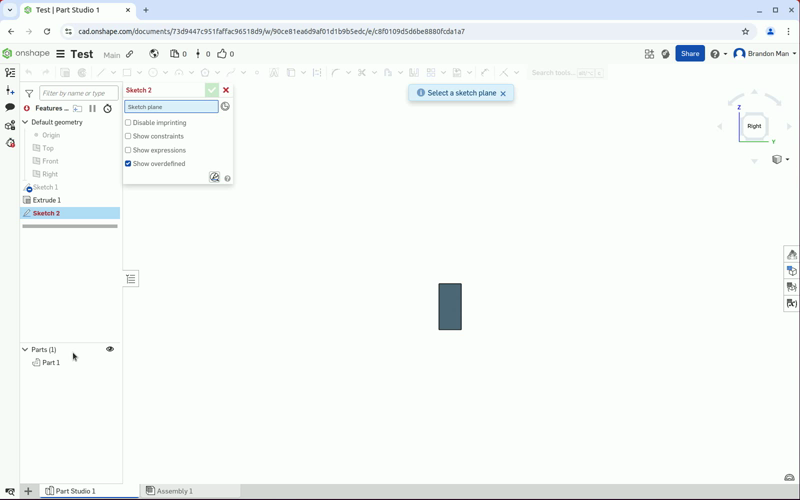
mouse_move(73, 176)
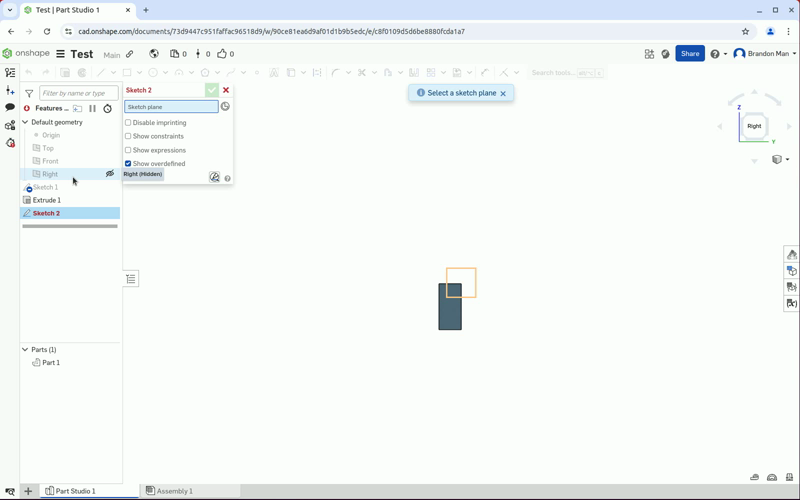
click(73, 176)
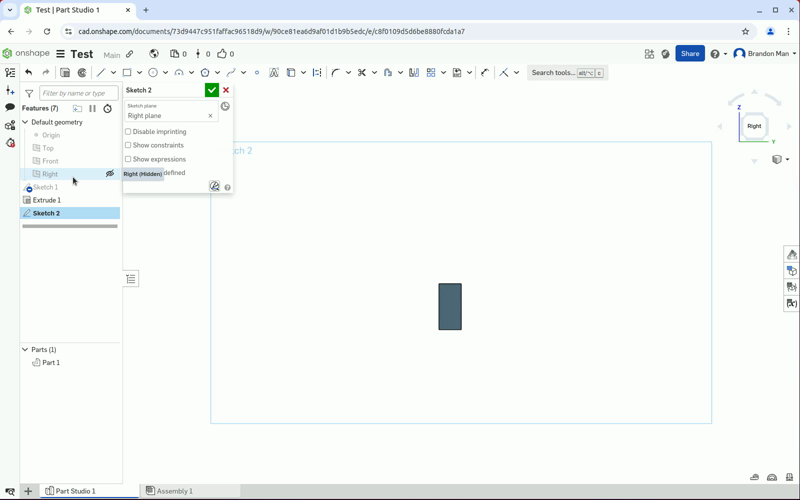
mouse_move(73, 352)
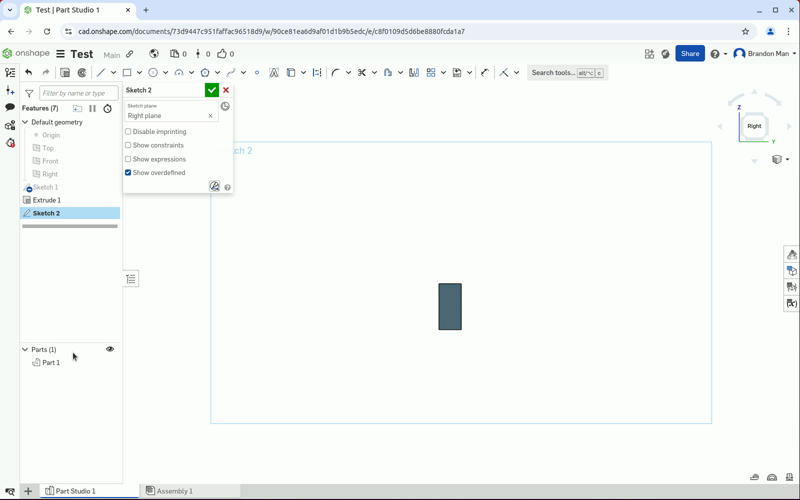
key(y)
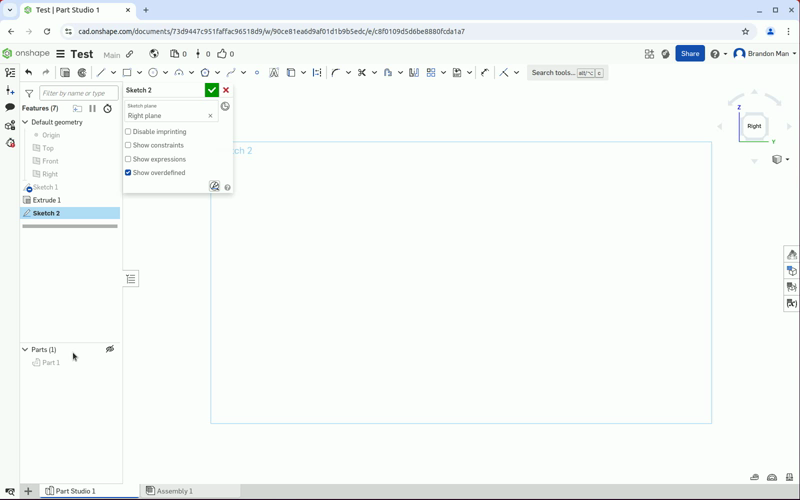
key(c)
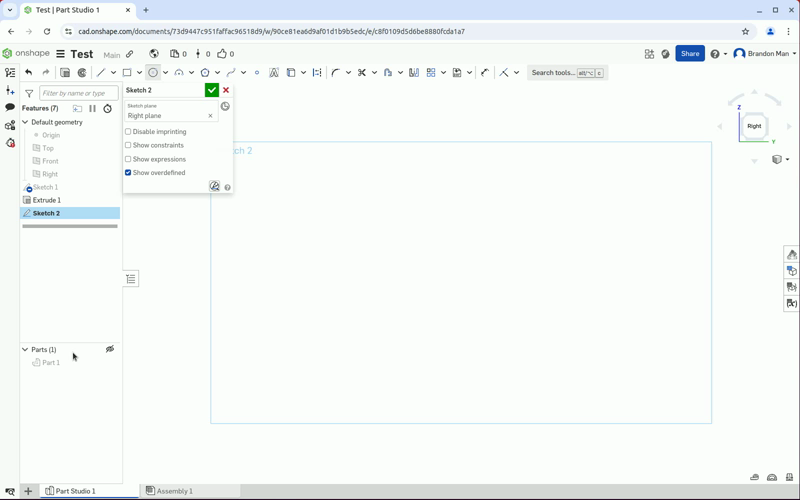
key_down(shift)
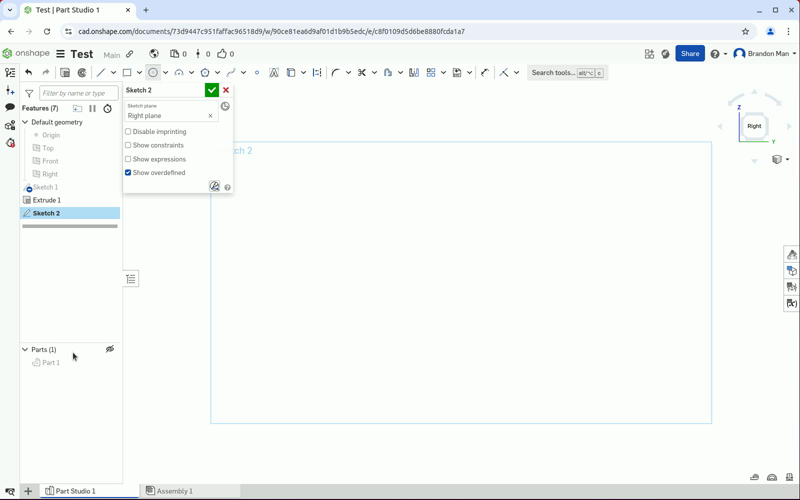
mouse_move(450, 306)
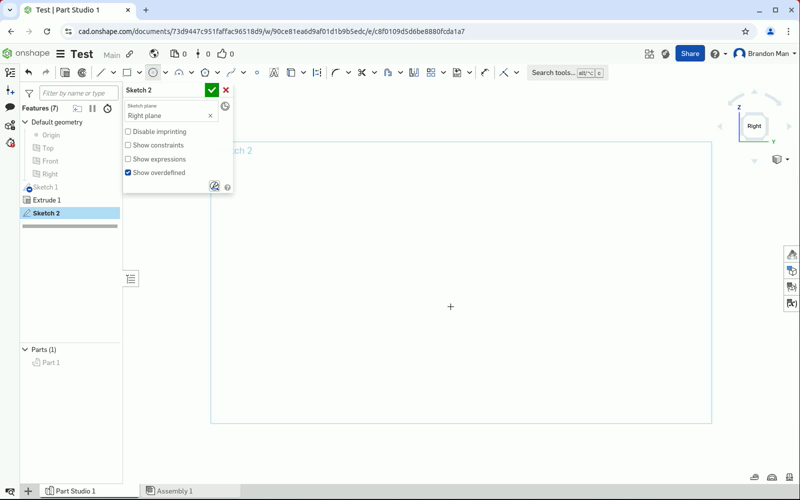
click(450, 306)
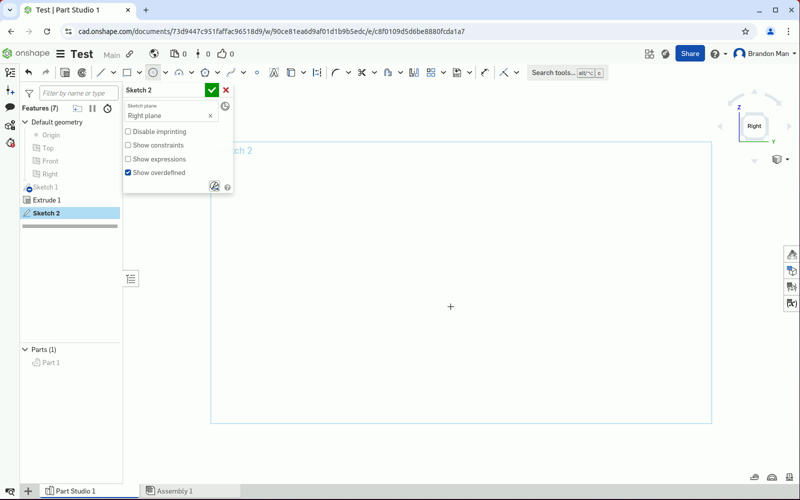
key_up(shift)
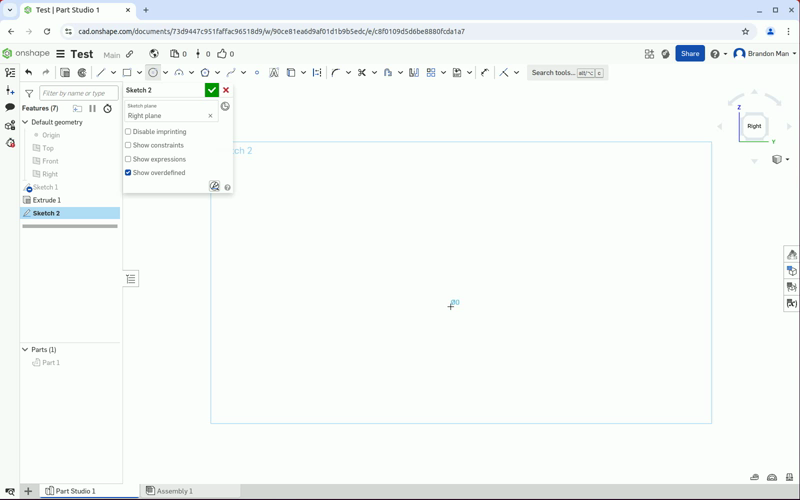
mouse_move(458, 306)
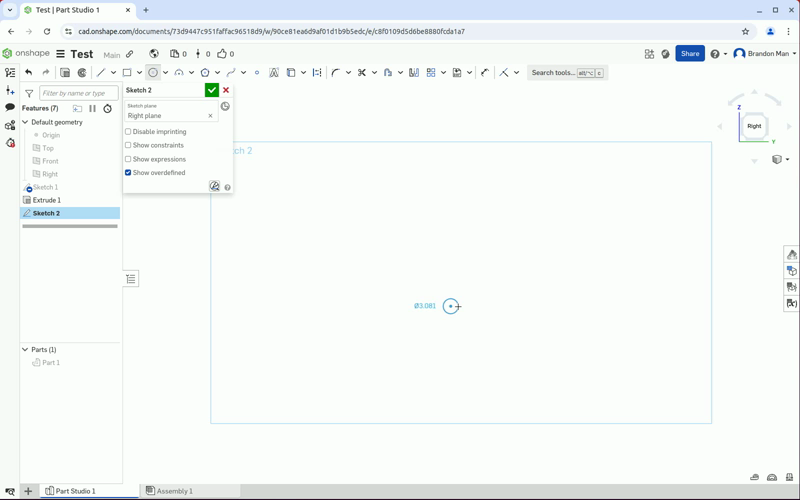
click(458, 306)
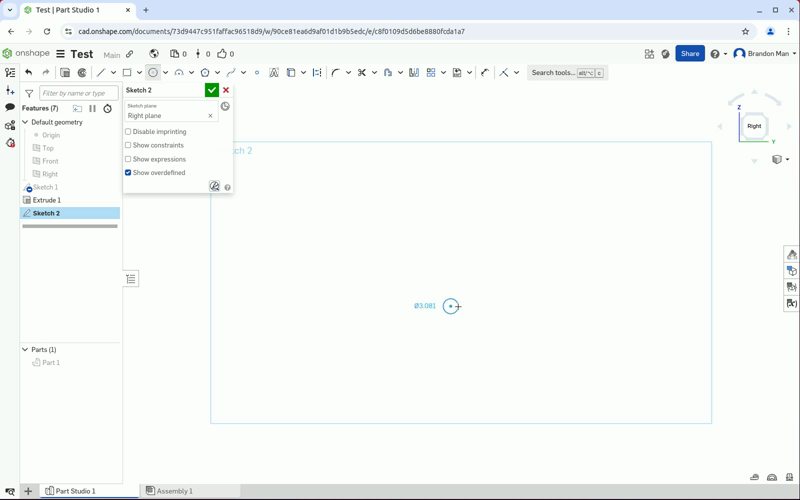
key(esc)
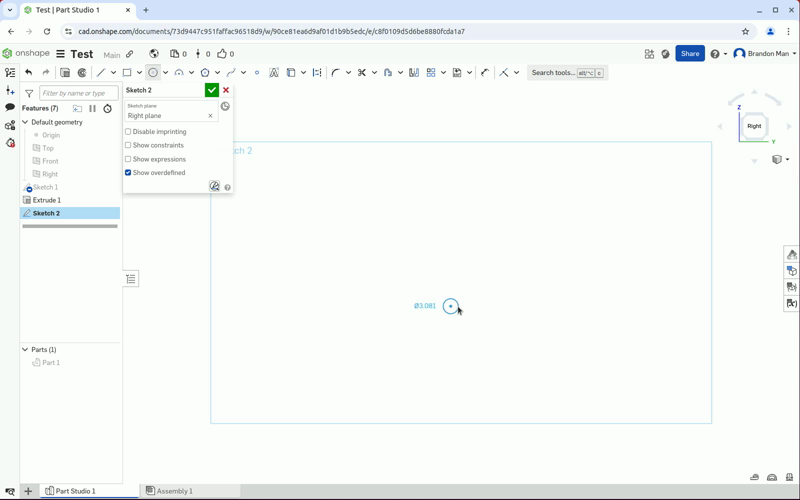
mouse_move(453, 313)
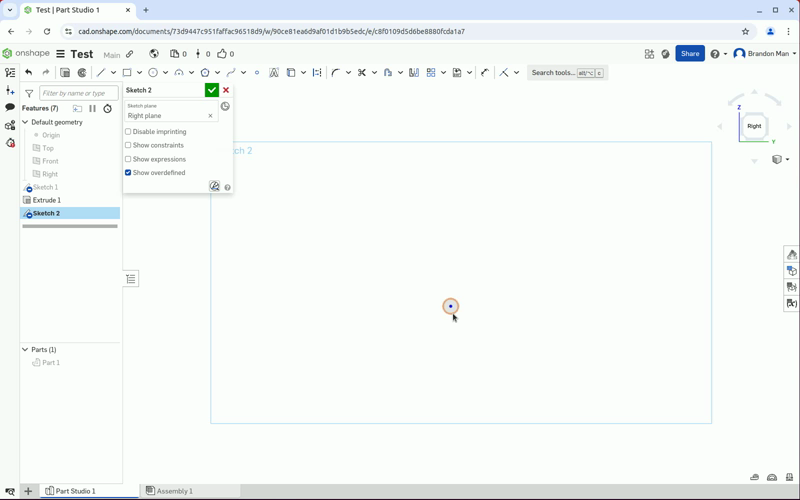
scroll(6)
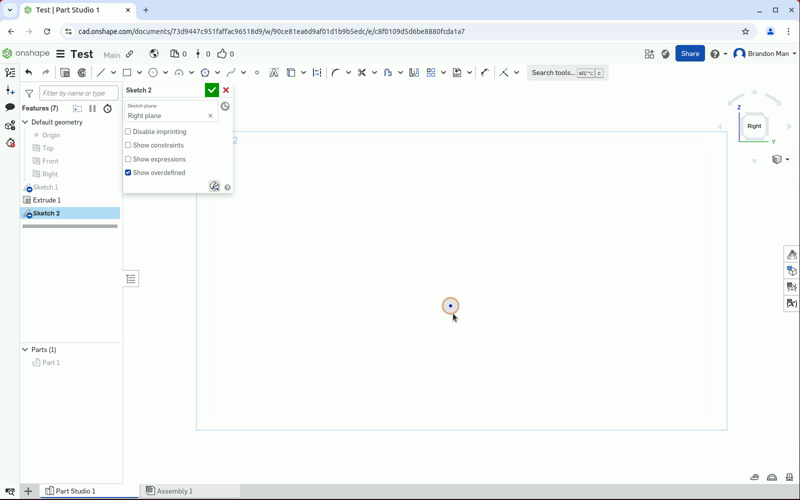
scroll(6)
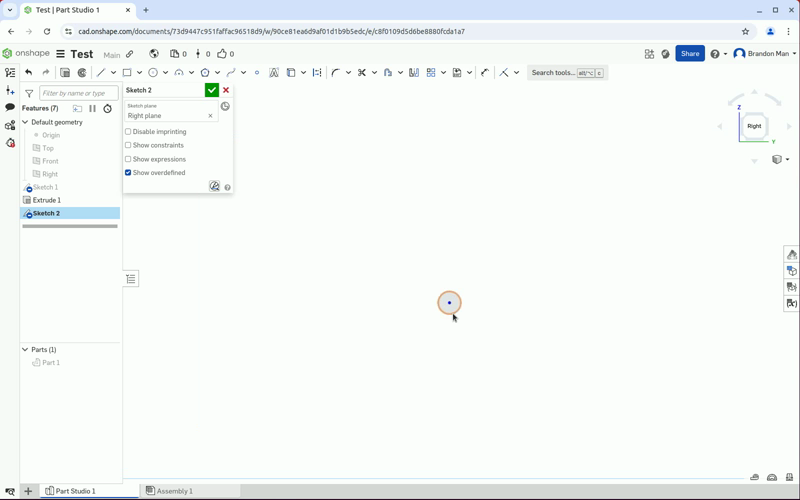
scroll(6)
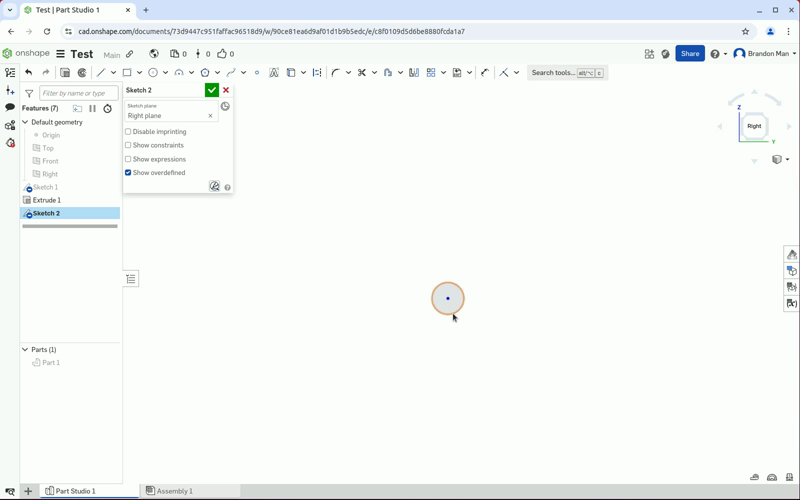
scroll(6)
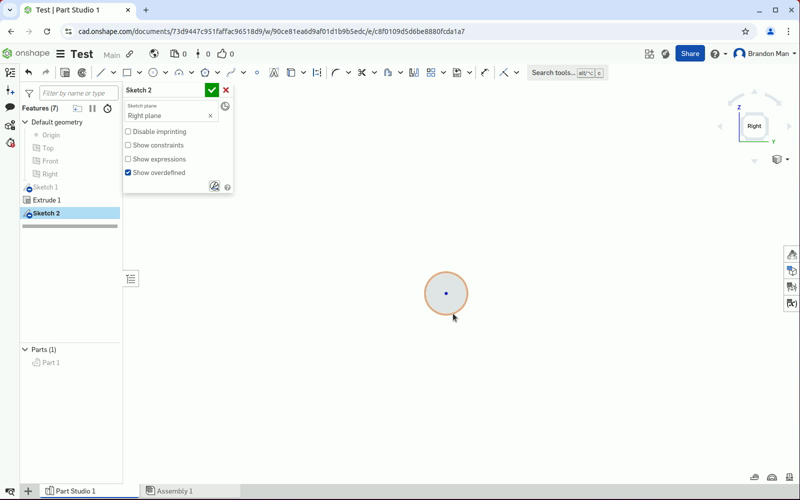
scroll(6)
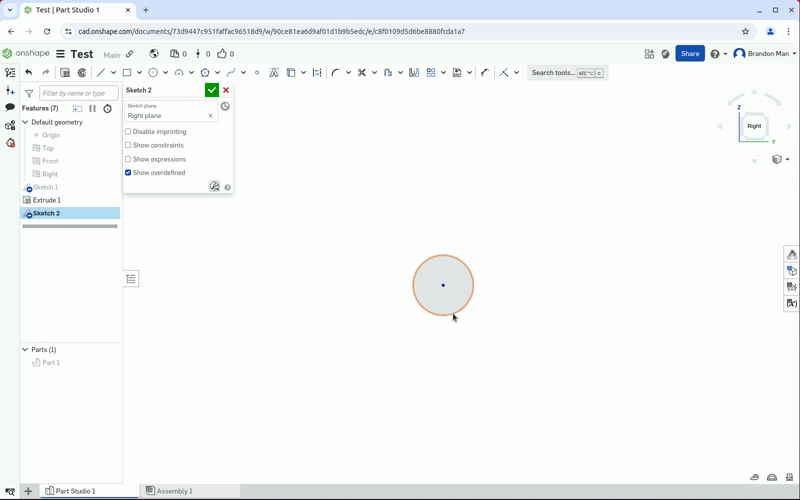
scroll(6)
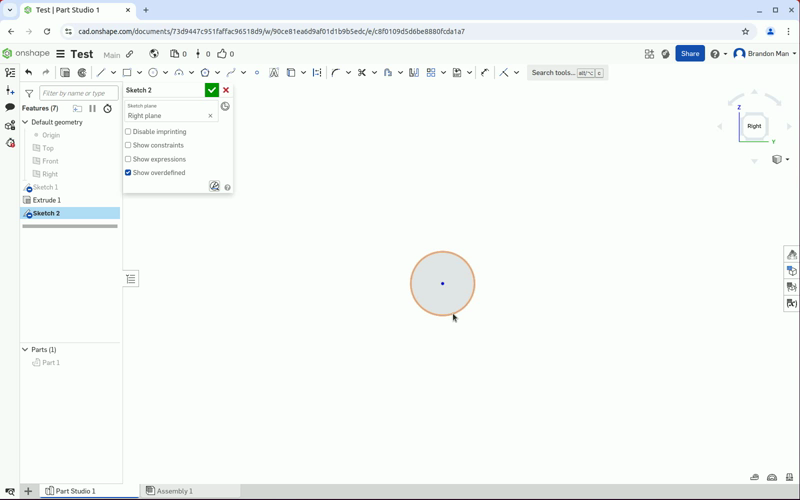
scroll(6)
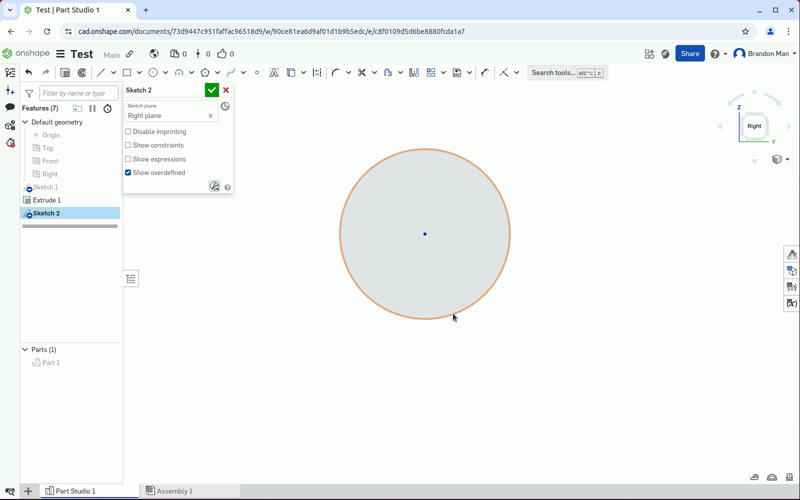
click(453, 313)
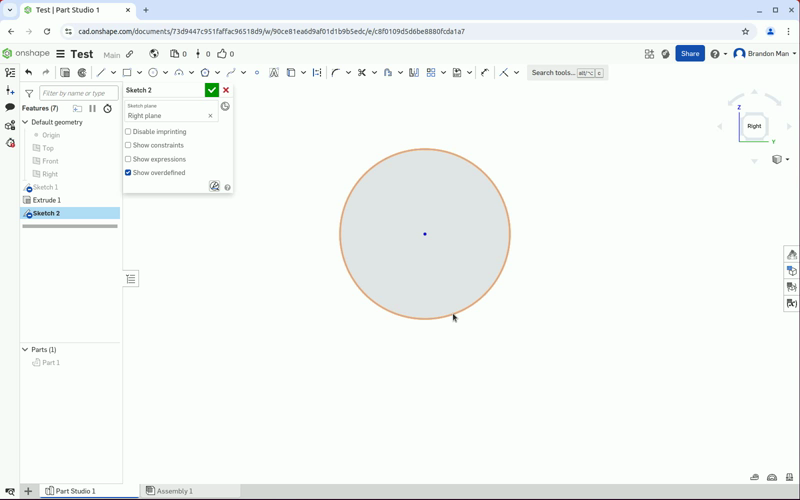
scroll(-6)
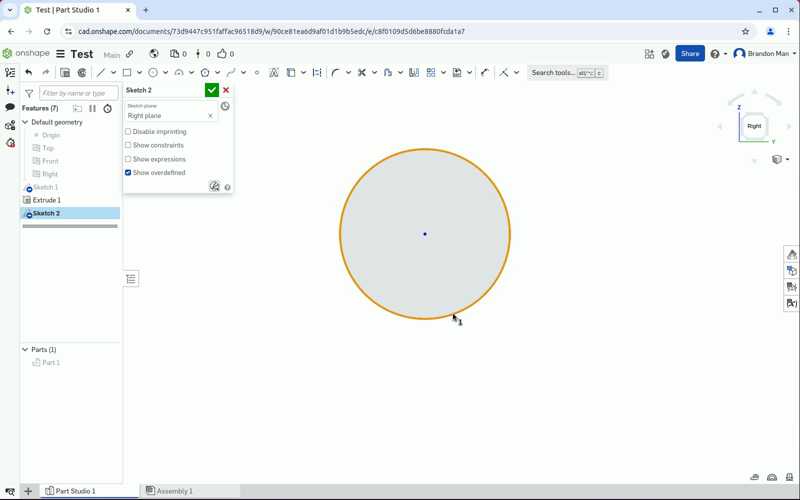
scroll(-6)
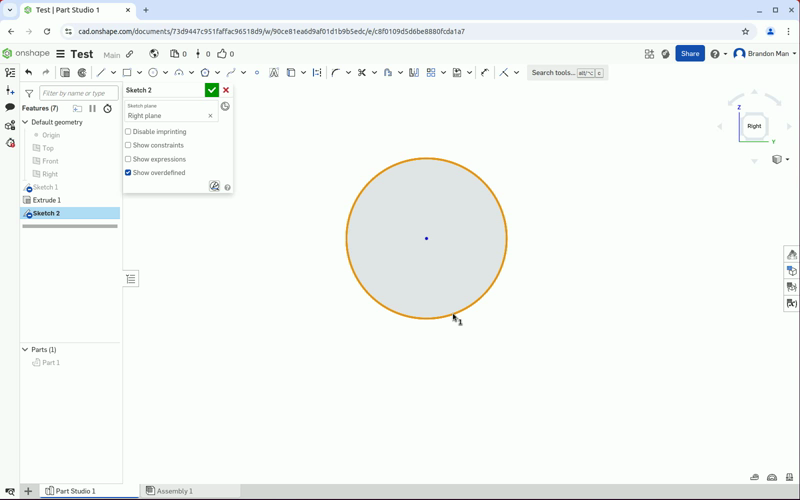
scroll(-6)
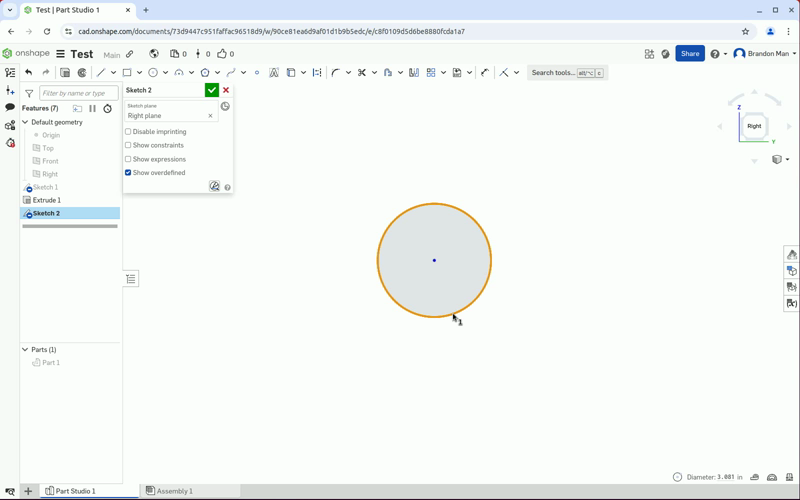
scroll(-6)
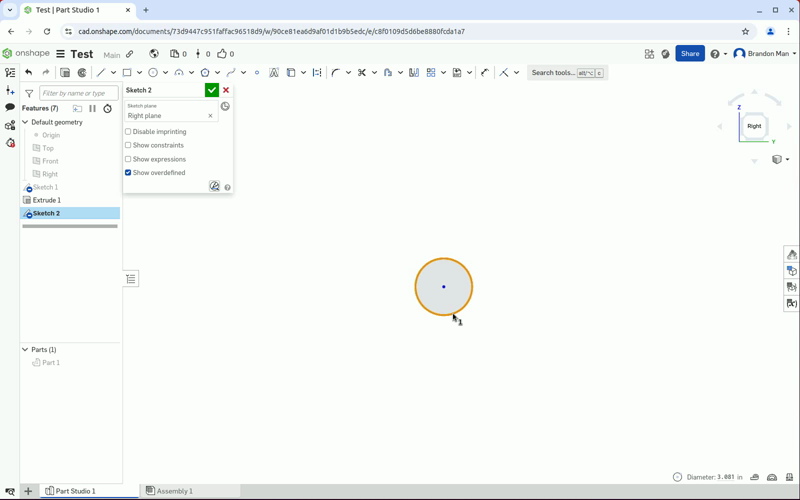
scroll(-6)
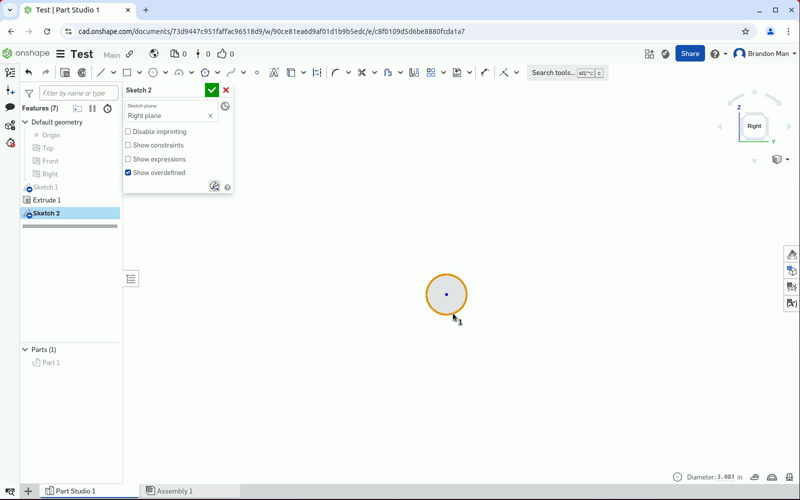
scroll(-6)
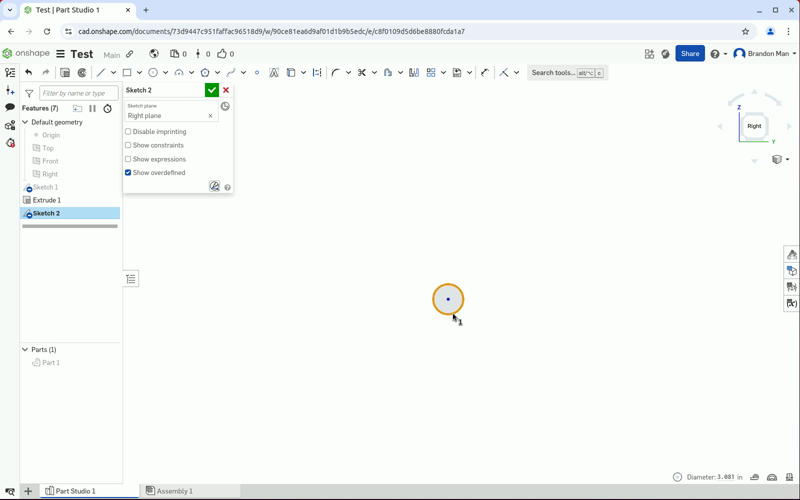
scroll(-6)
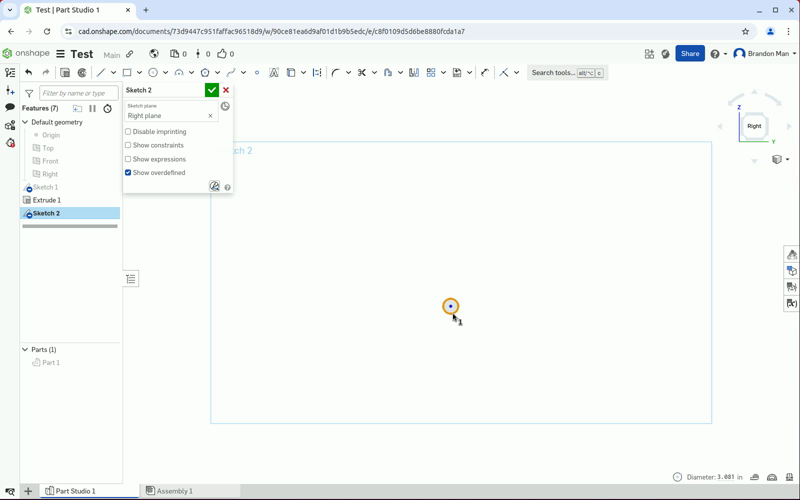
mouse_move(73, 352)
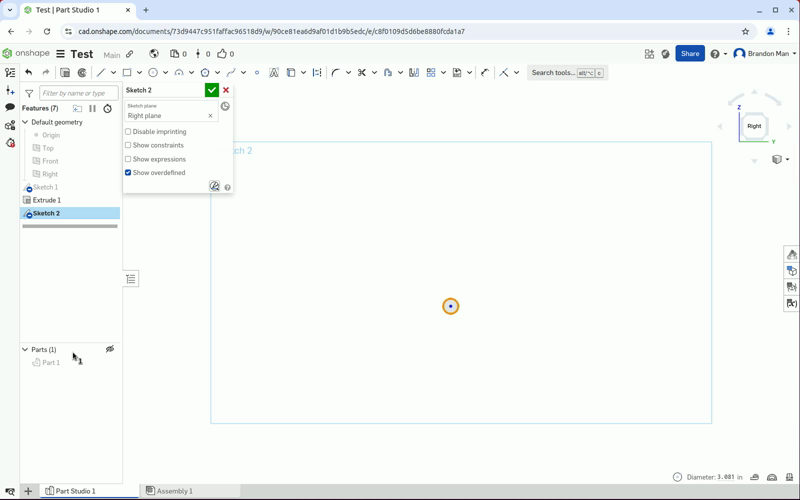
key(shift+y)
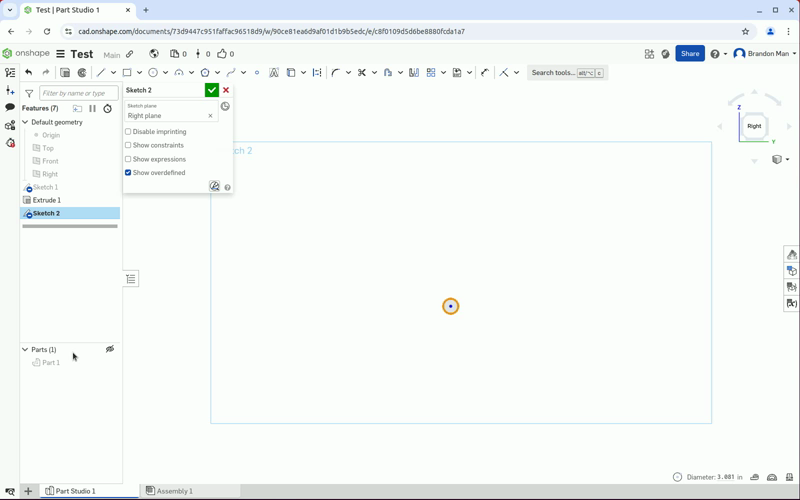
key(shift+e)
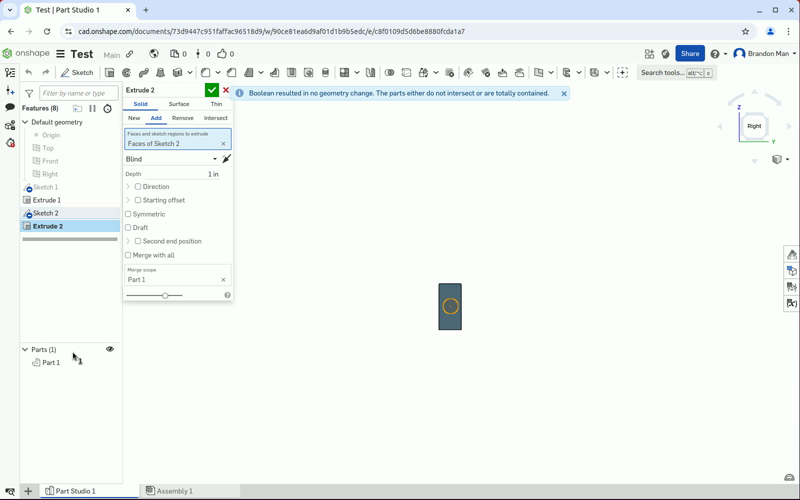
mouse_move(143, 106)
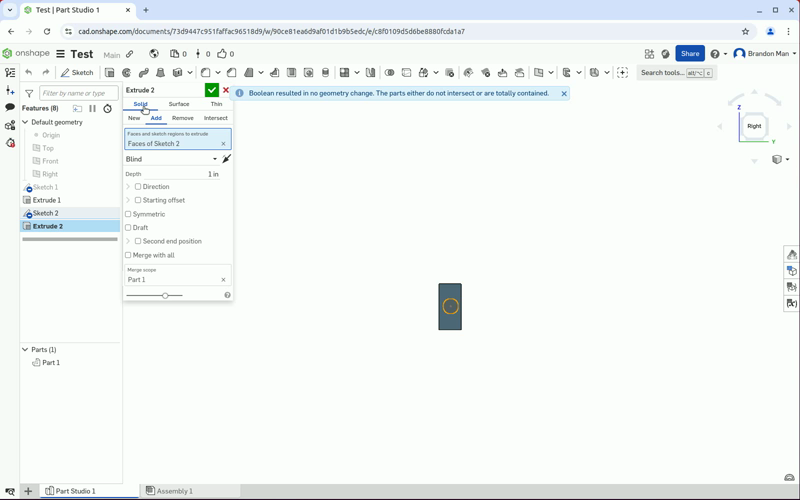
click(143, 106)
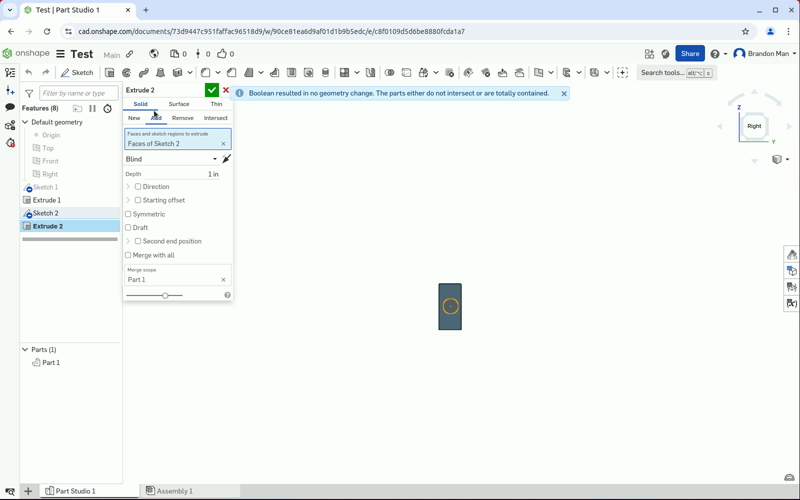
mouse_move(186, 120)
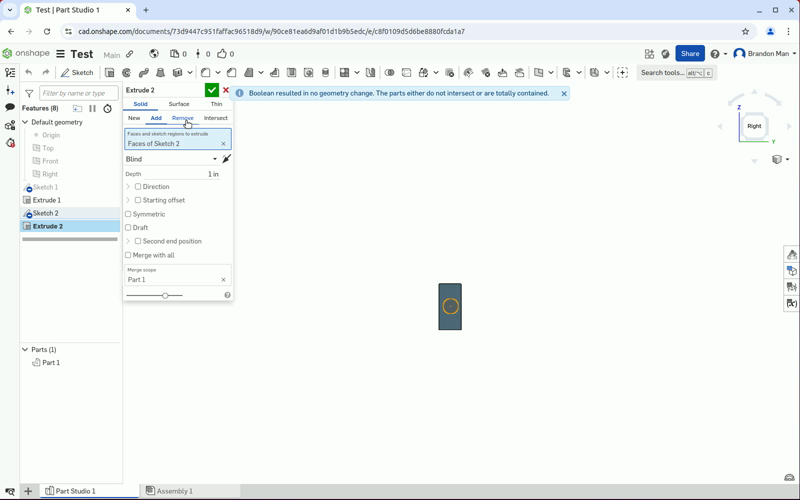
click(186, 120)
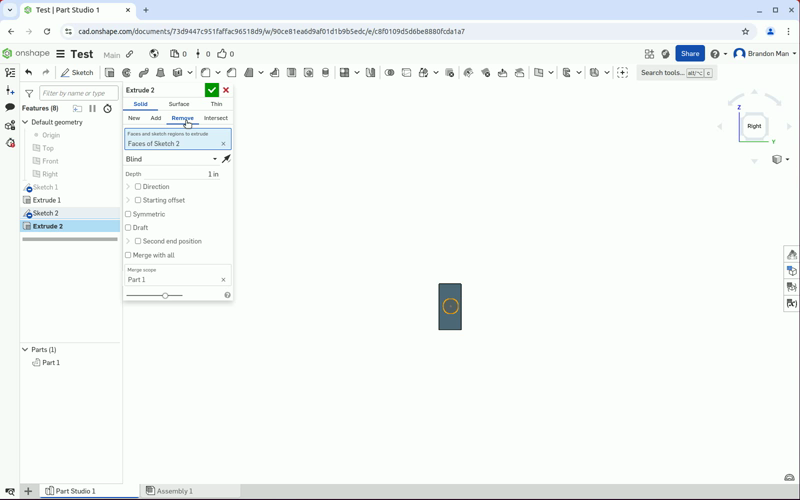
key(tab, 4)
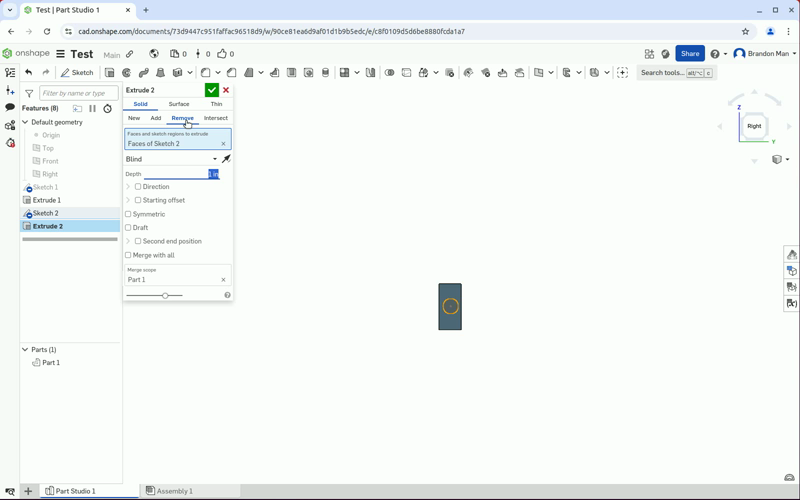
text(4.574)
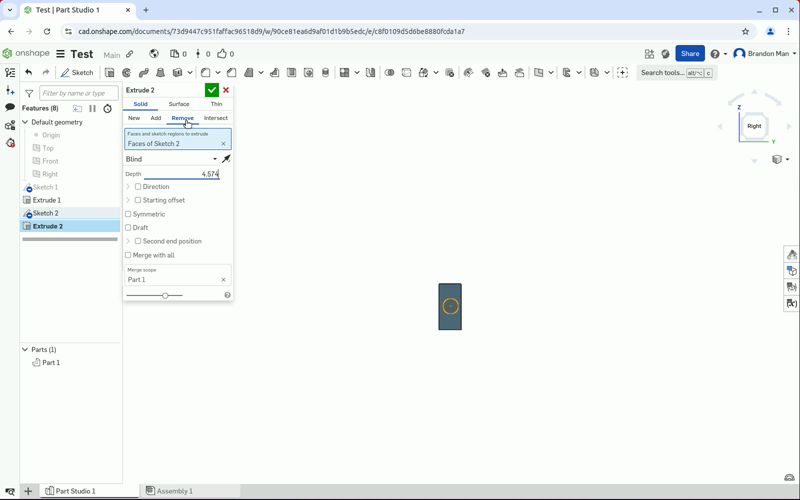
key(tab, 6)
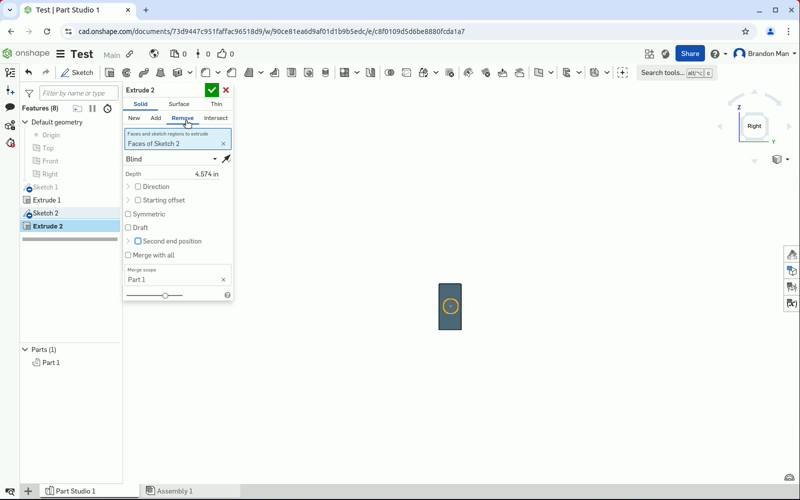
key(space)
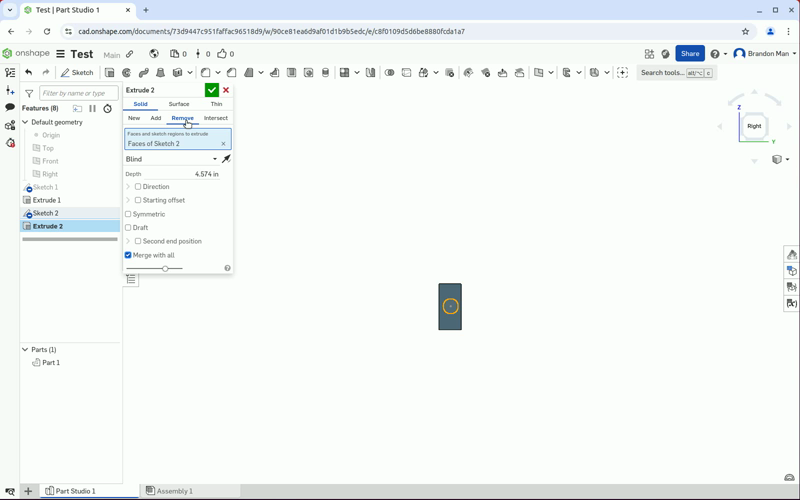
key(enter)
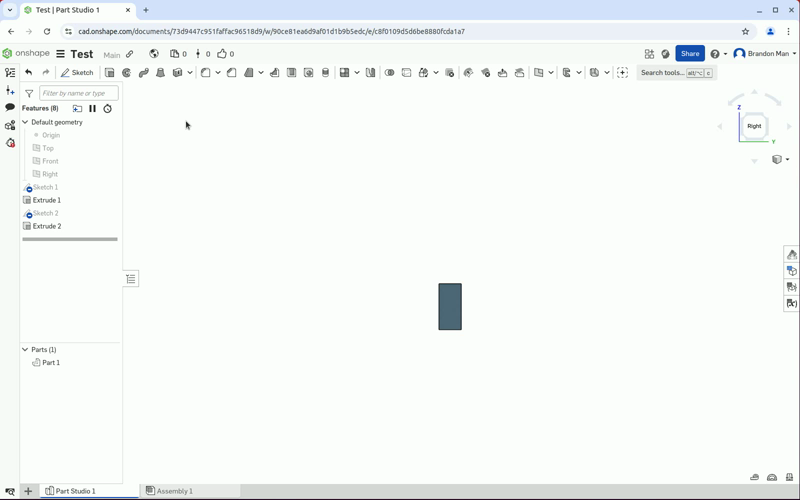
key(shift+h)
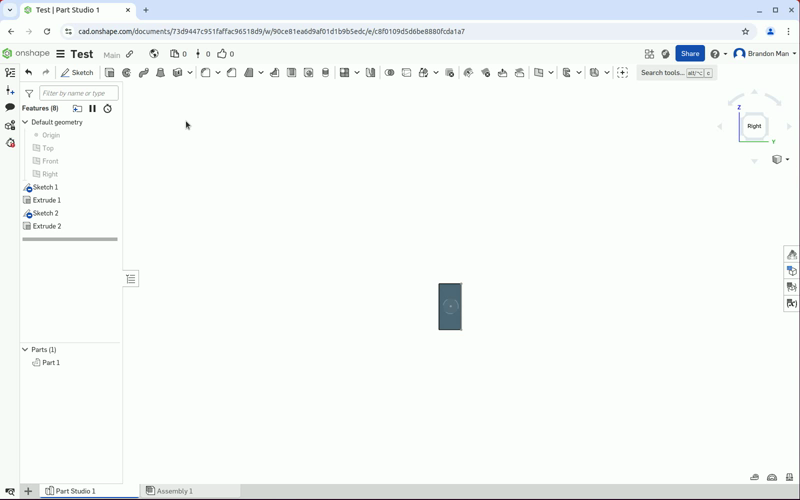
key(shift+h)
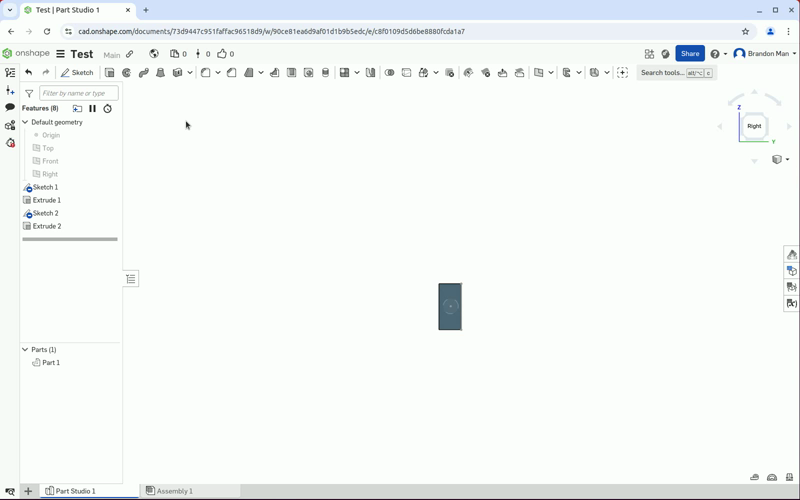
key(shift+7)
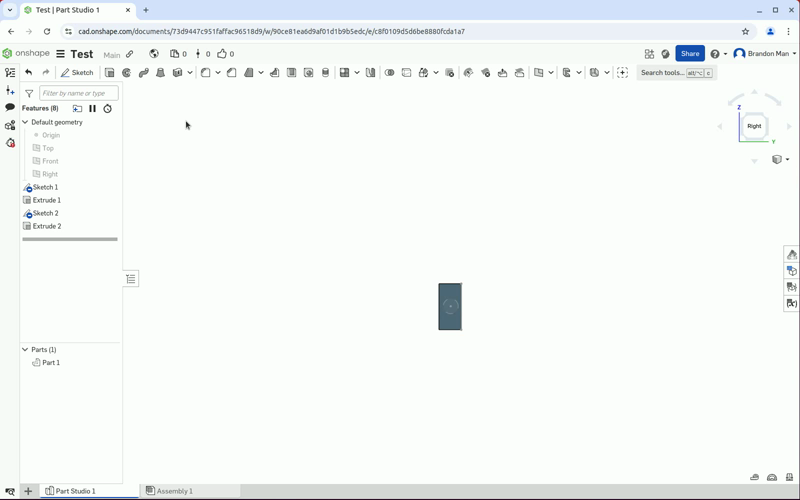
key(right, 2)
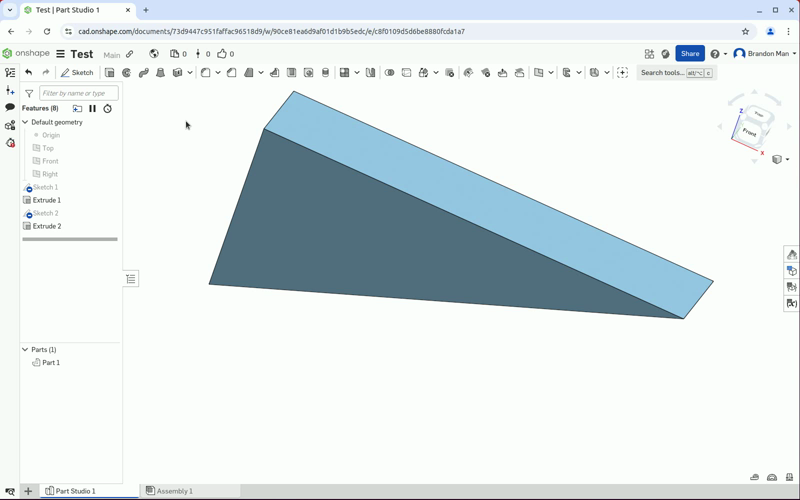
key(down, 2)
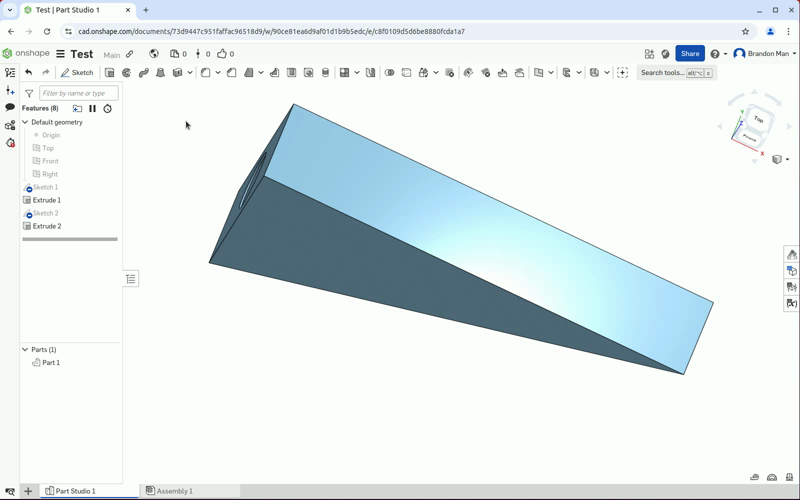
key(up, 2)
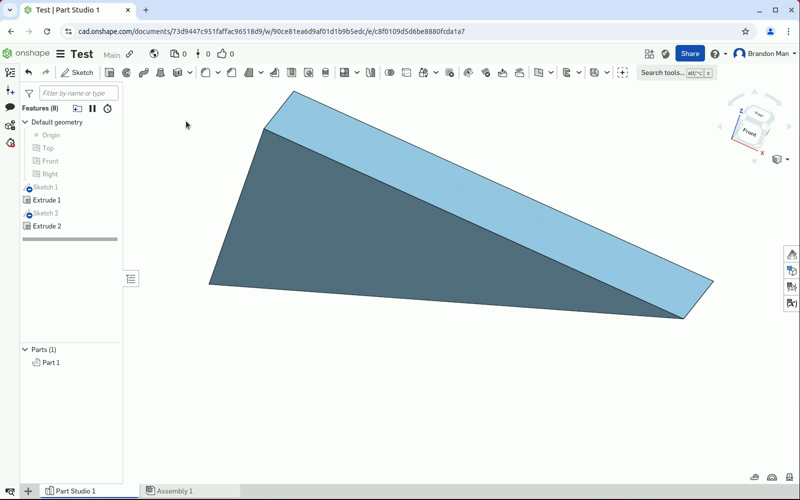
key(left, 2)
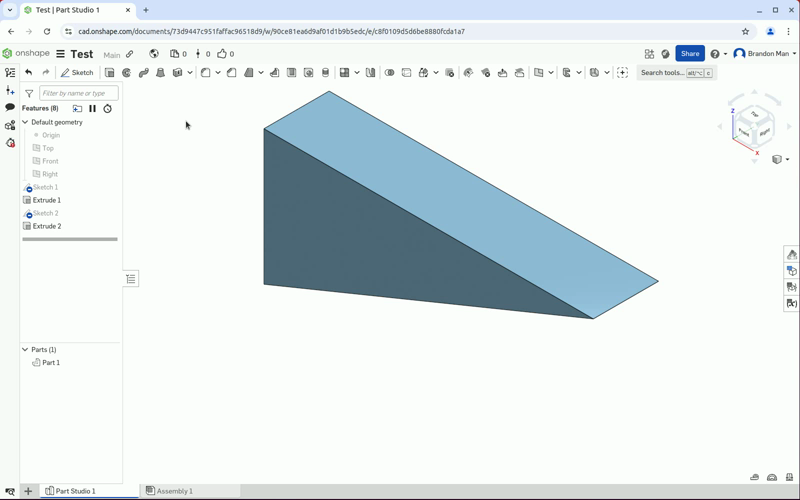
mouse_move(73, 189)
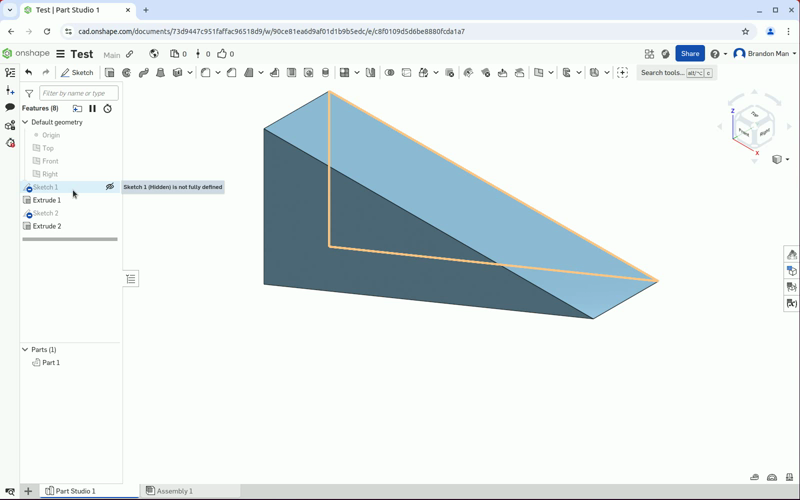
click(73, 189)